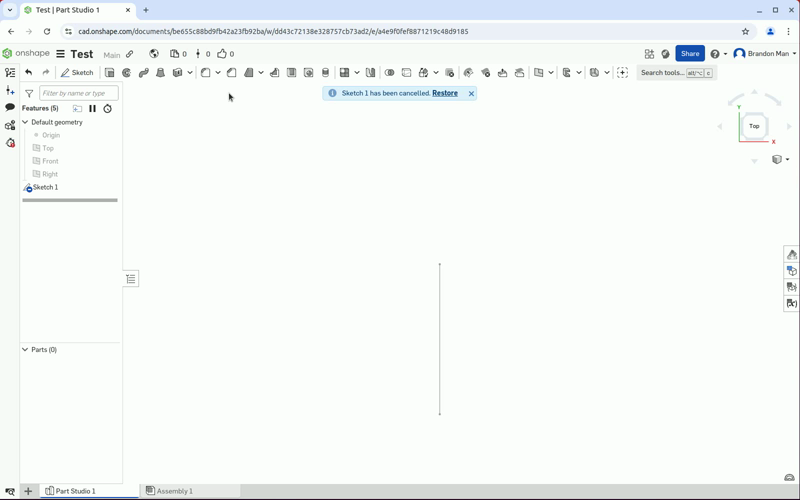
key(shift+h)
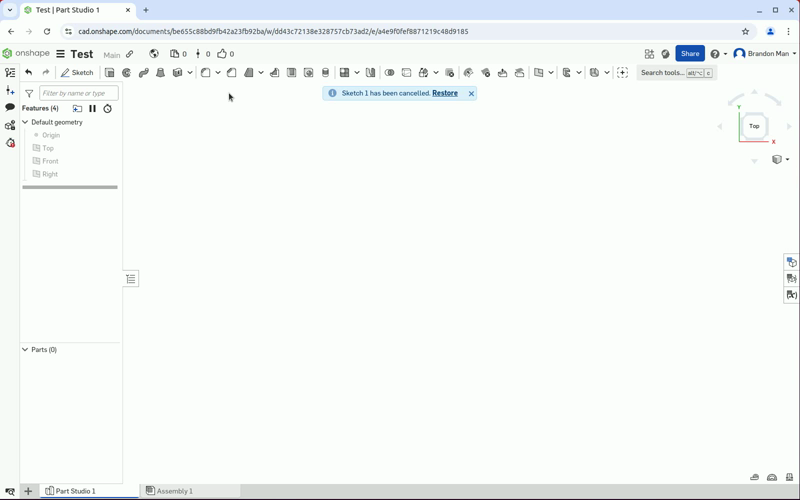
mouse_move(73, 352)
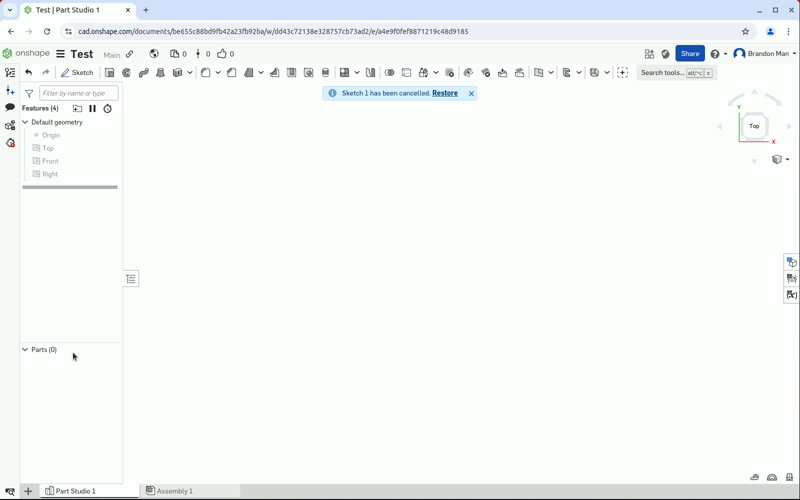
key(y)
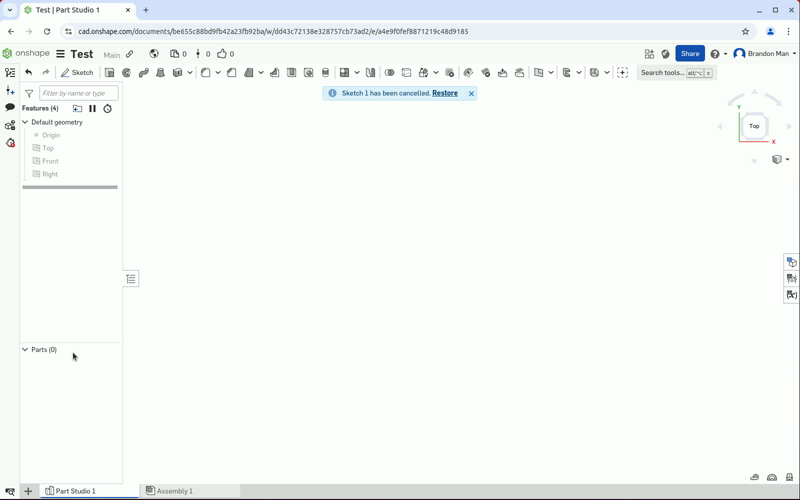
key(shift+p)
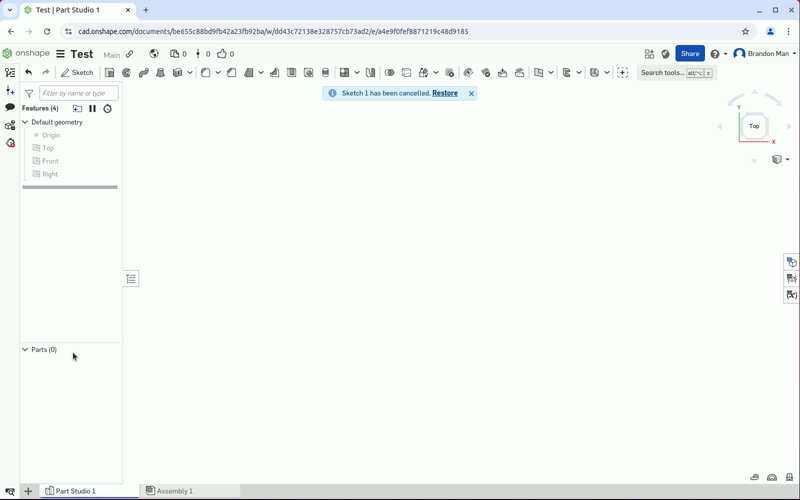
key(space)
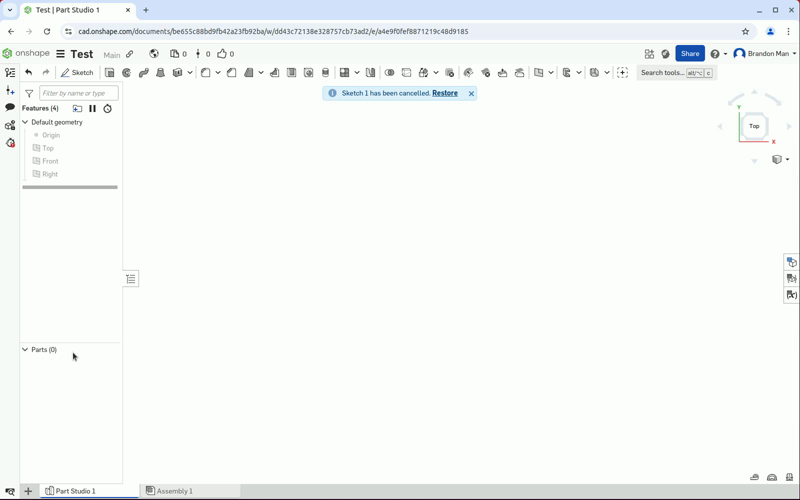
key_down(shift)
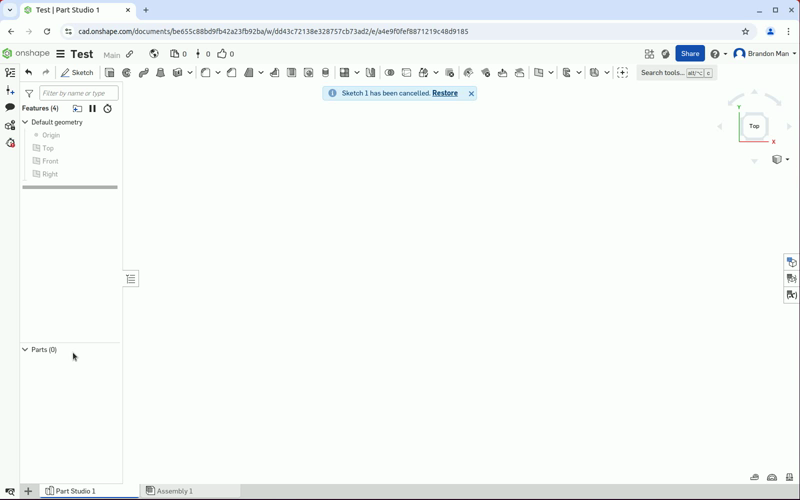
key(up)
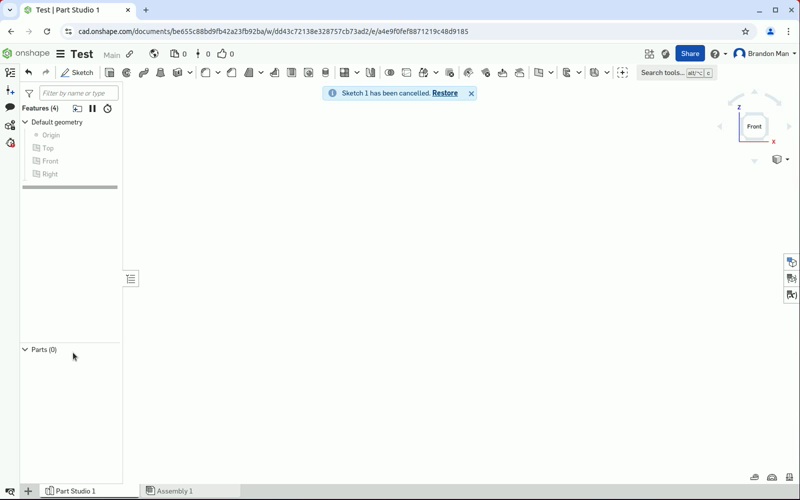
key_up(shift)
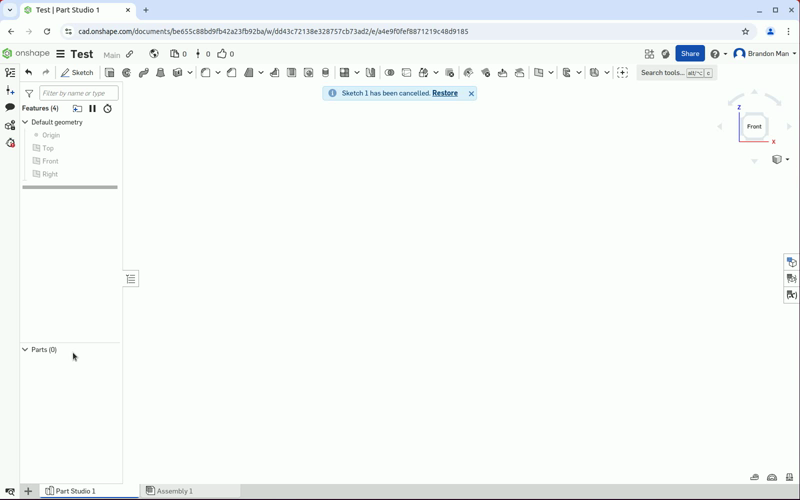
key(space)
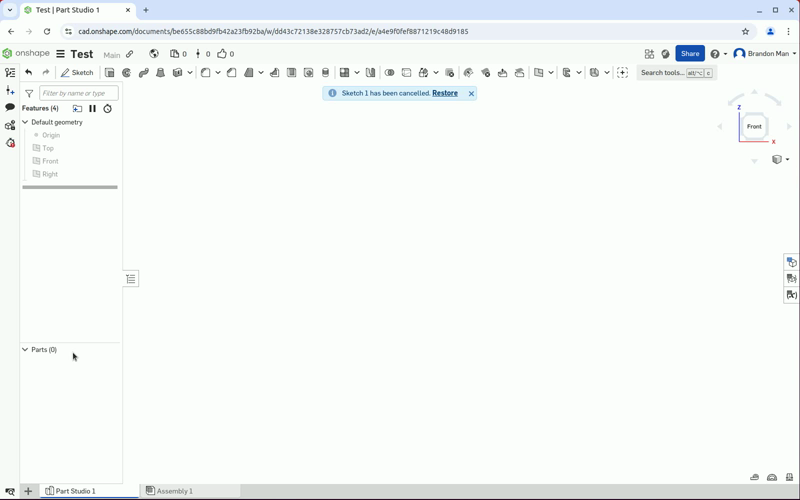
key_down(shift)
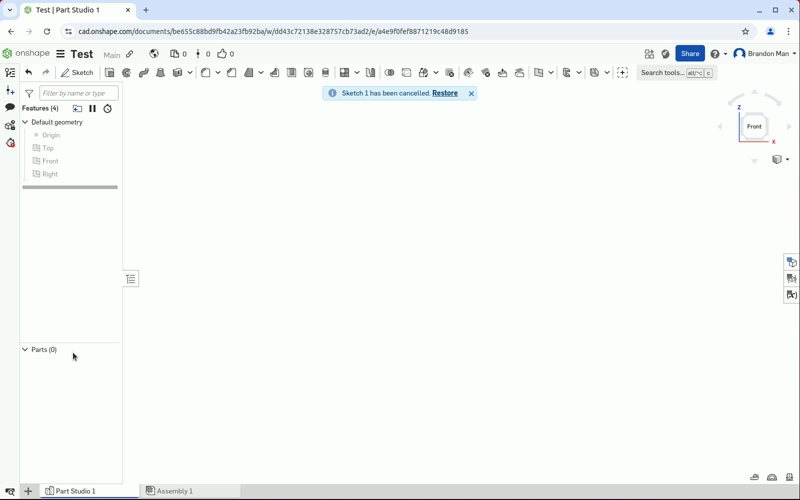
key(left)
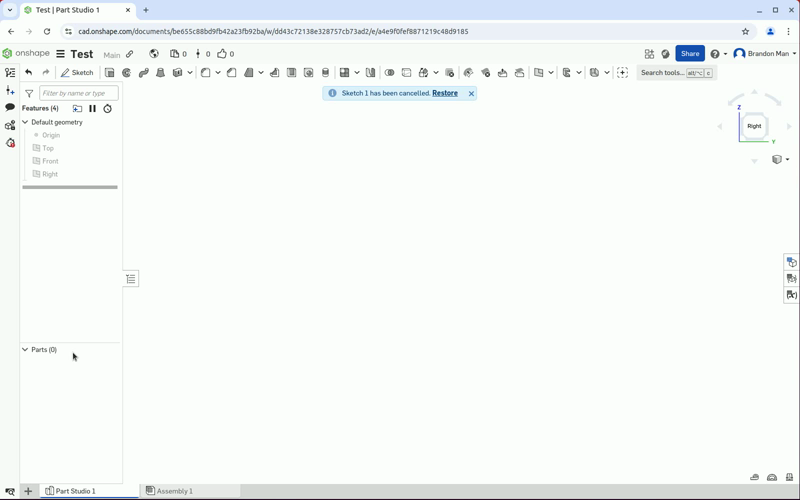
key_up(shift)
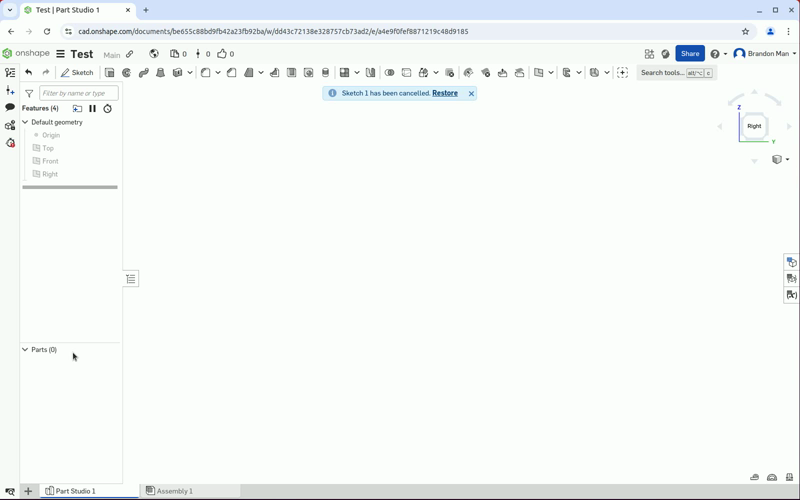
mouse_move(73, 352)
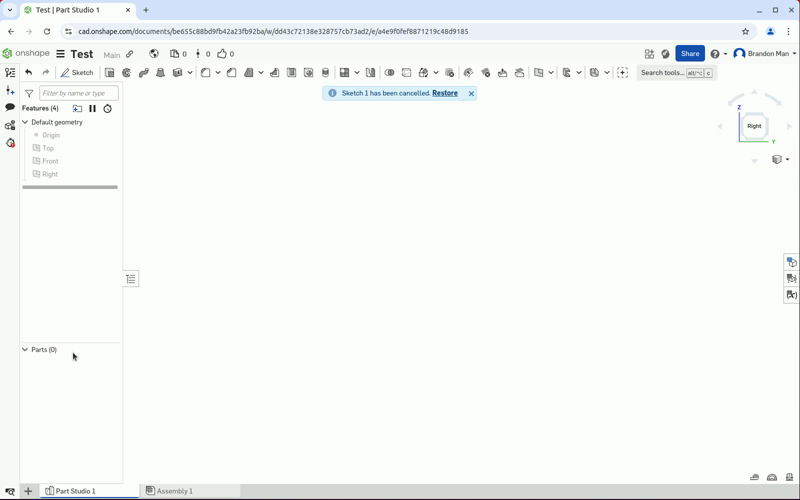
key(shift+y)
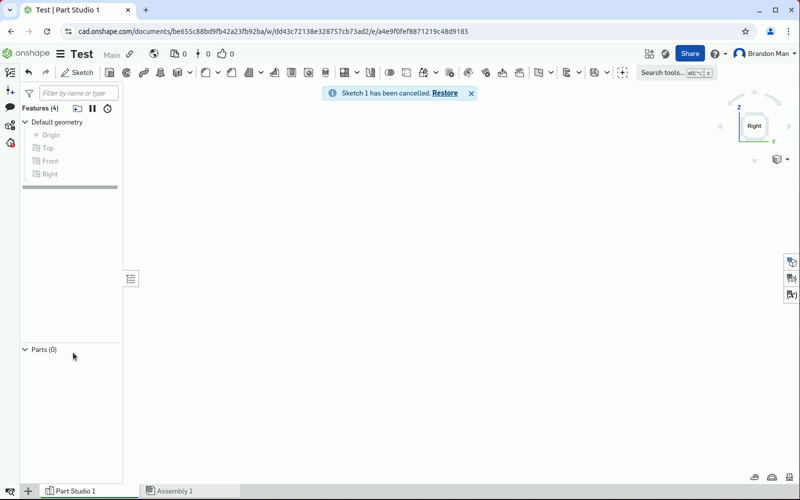
key(shift+s)
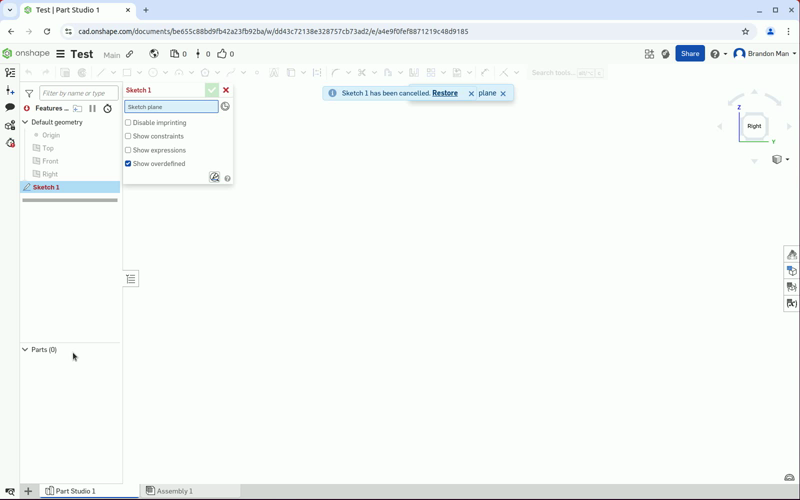
mouse_move(73, 176)
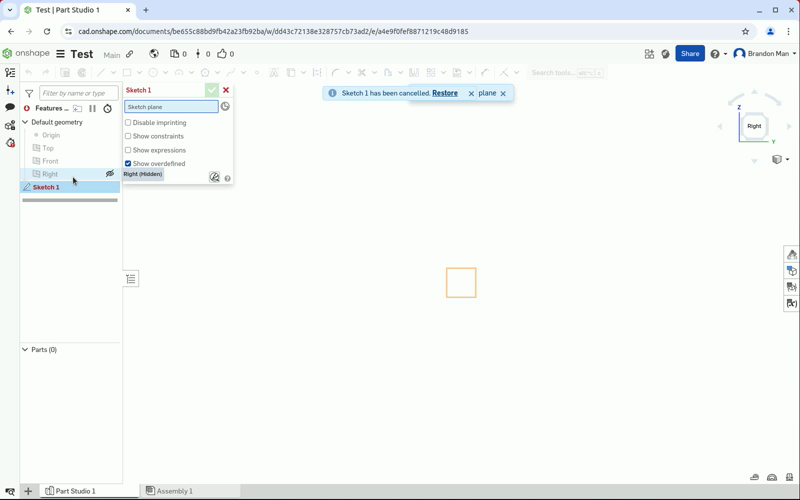
click(73, 176)
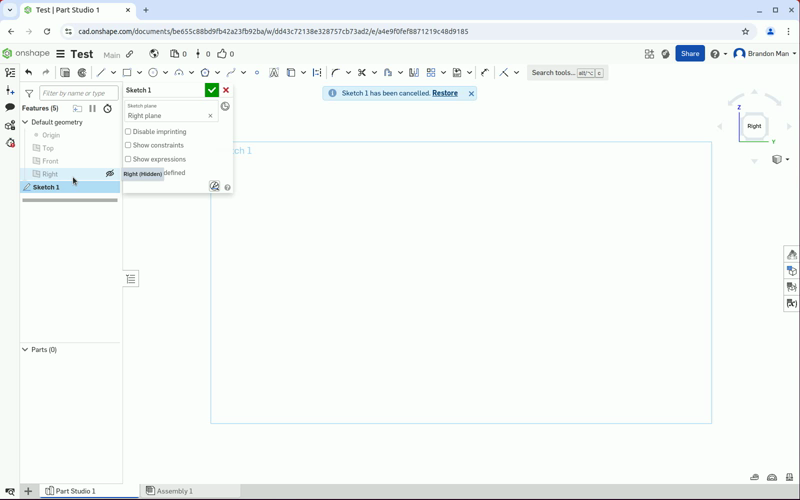
mouse_move(73, 352)
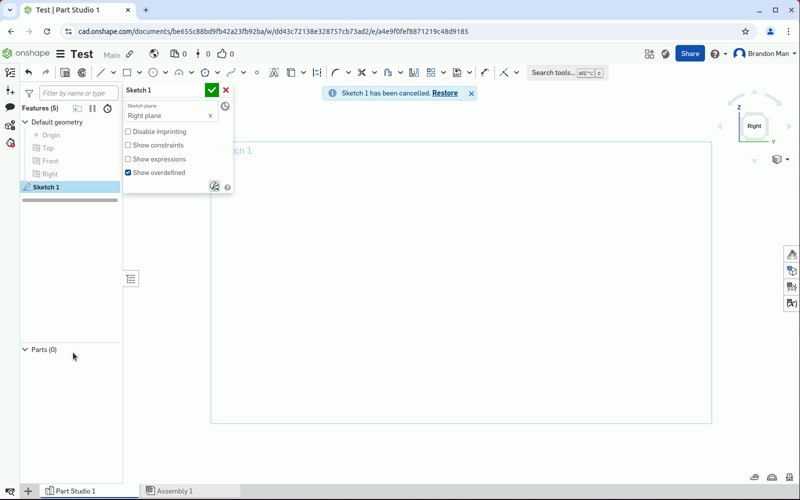
key(y)
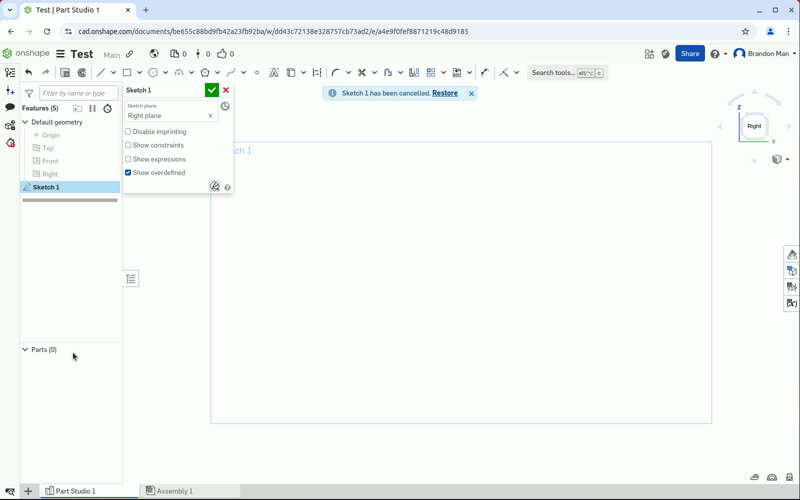
key(l)
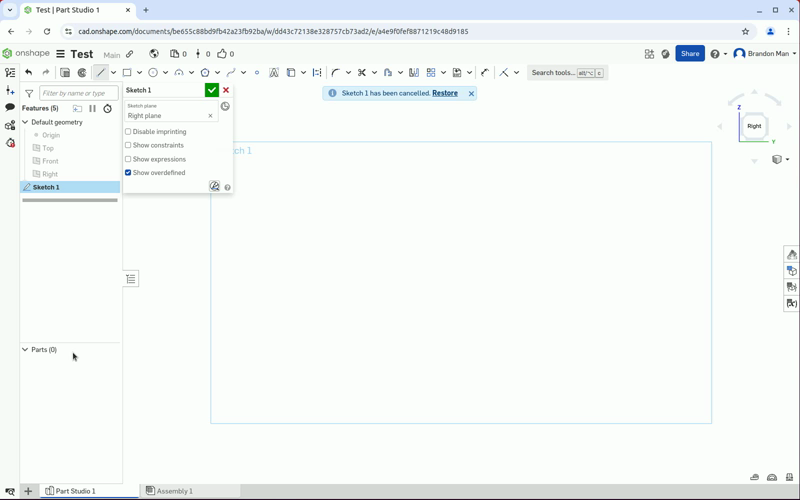
key_down(shift)
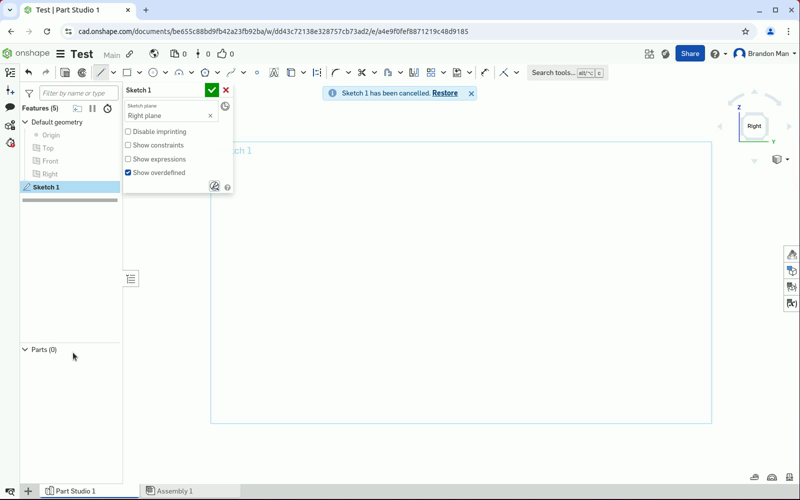
mouse_move(392, 288)
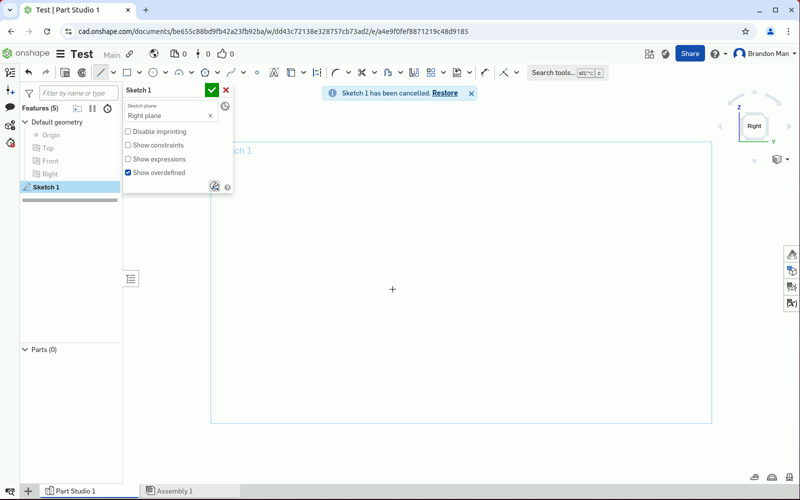
click(392, 288)
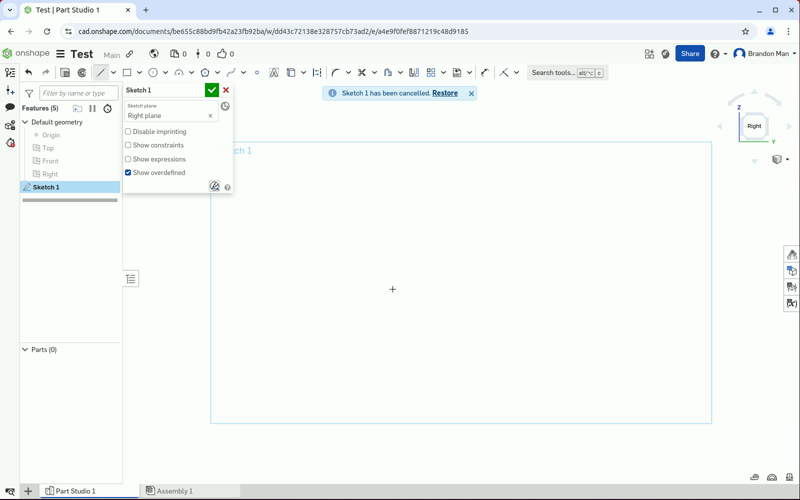
key_up(shift)
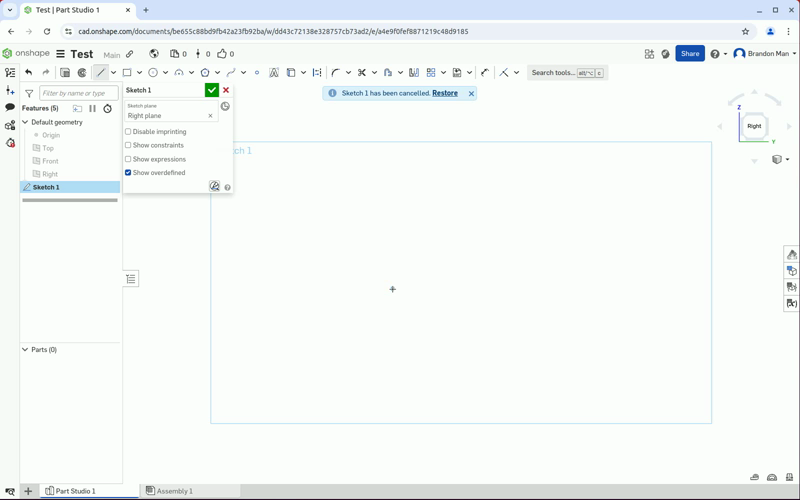
key_down(shift)
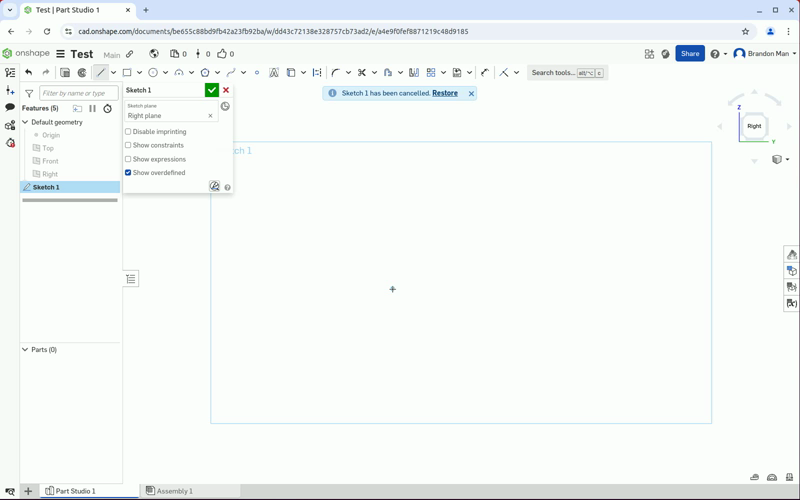
mouse_move(527, 288)
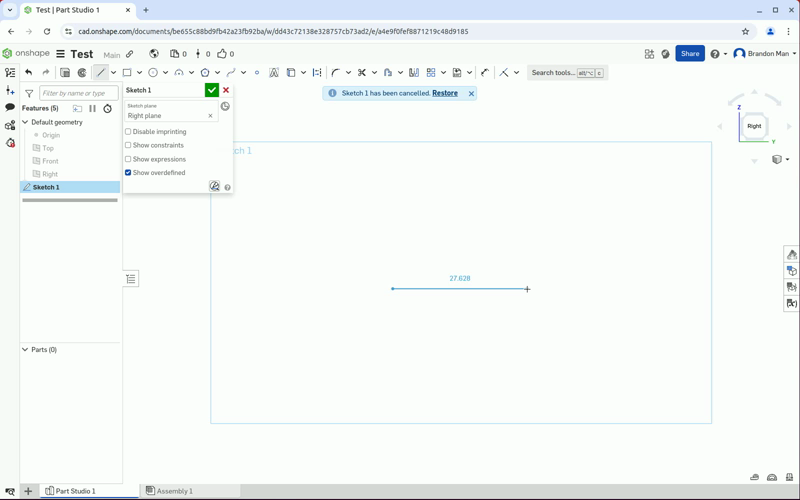
click(527, 288)
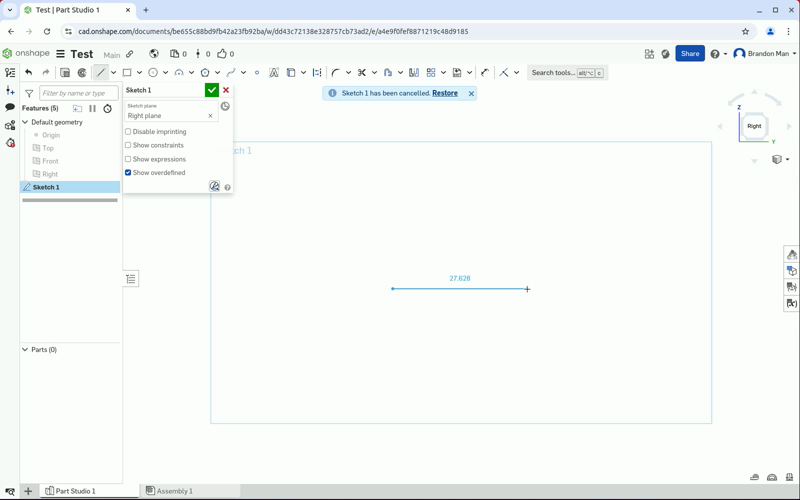
key_up(shift)
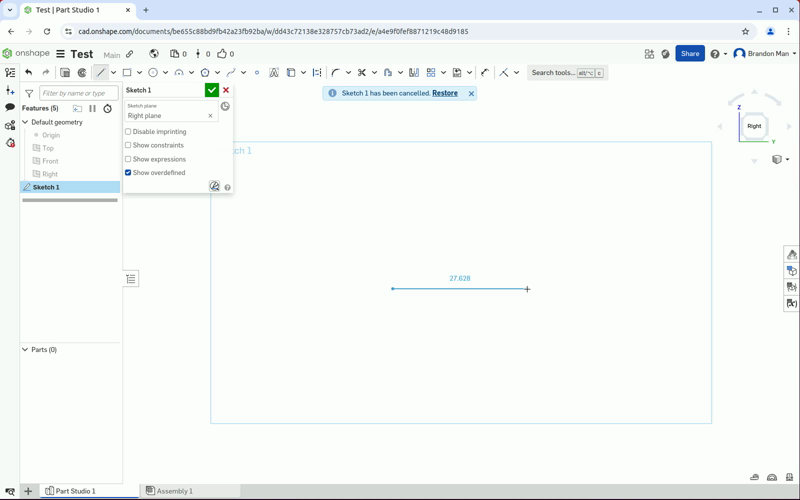
key_down(shift)
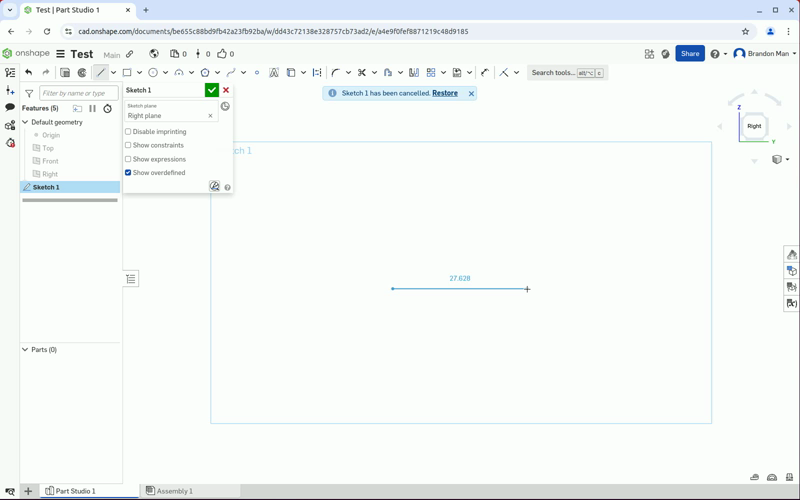
mouse_move(557, 288)
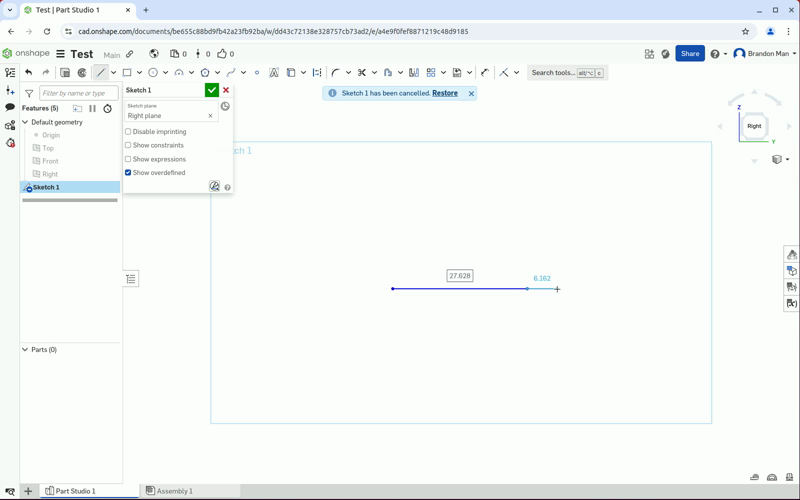
mouse_move(527, 277)
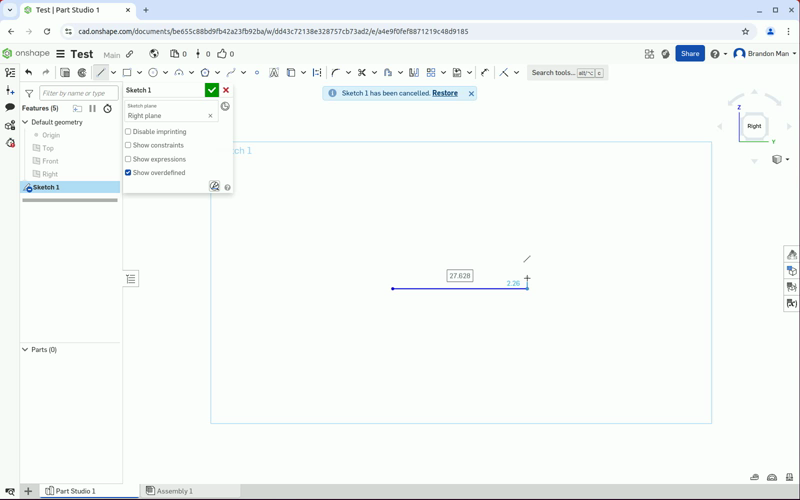
click(527, 277)
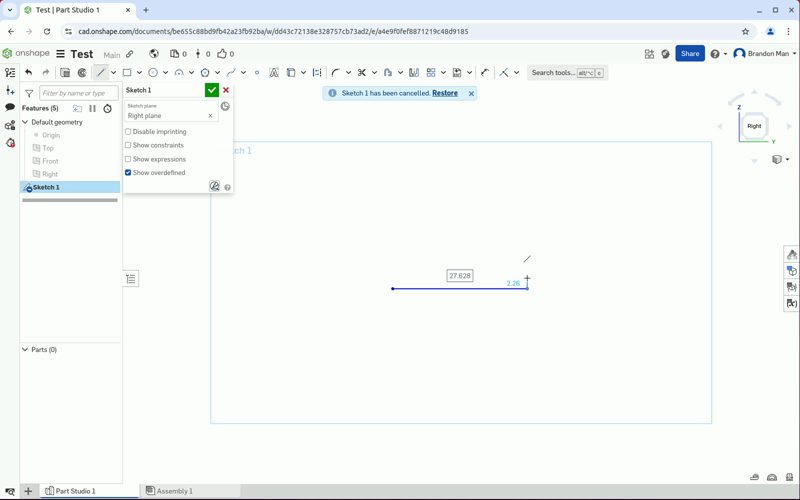
key_up(shift)
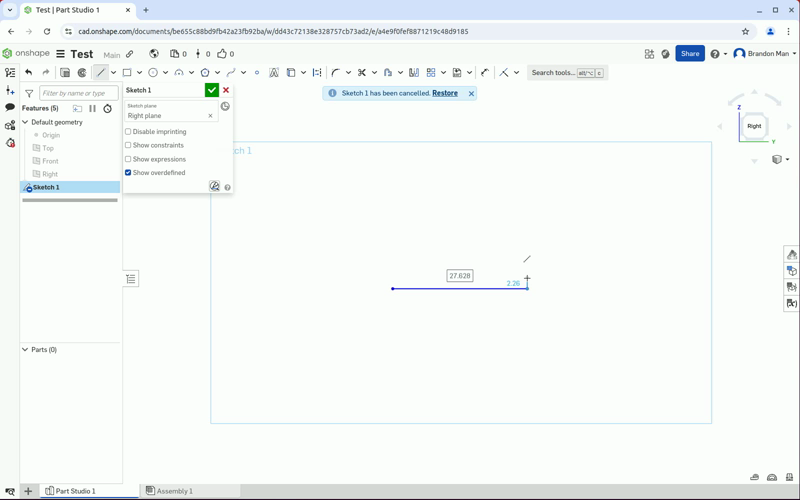
key_down(shift)
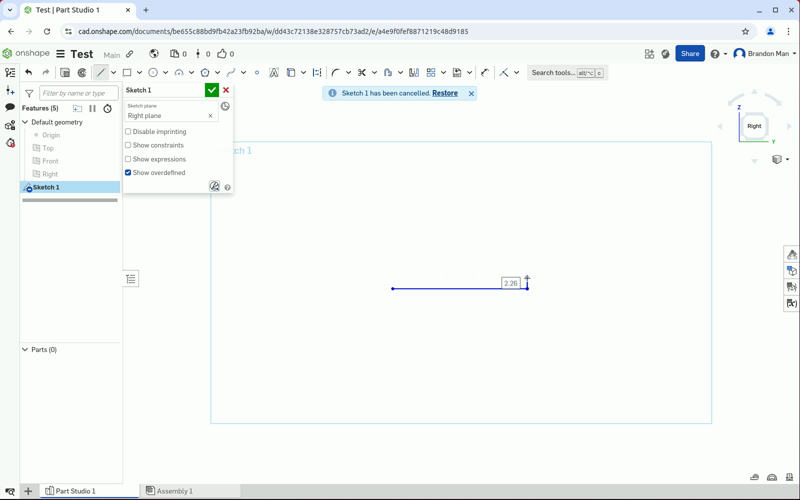
mouse_move(392, 277)
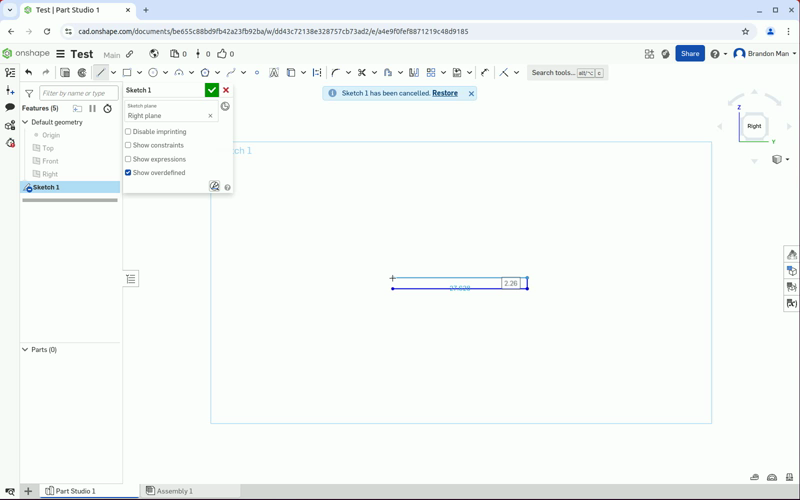
click(392, 277)
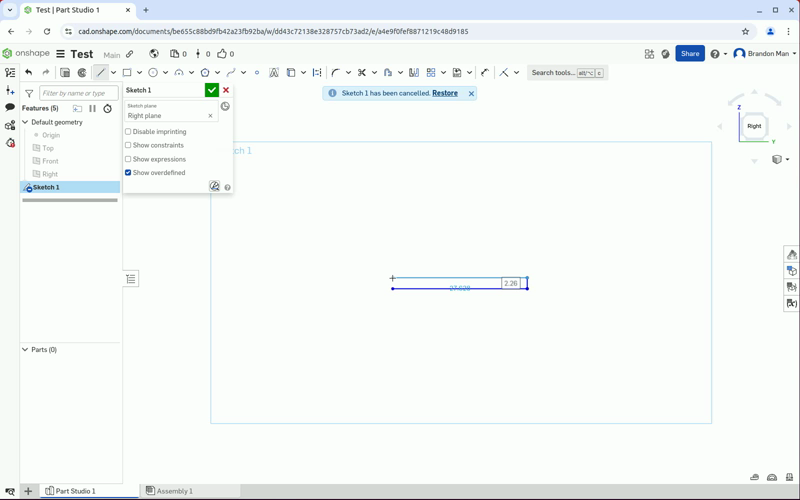
key_up(shift)
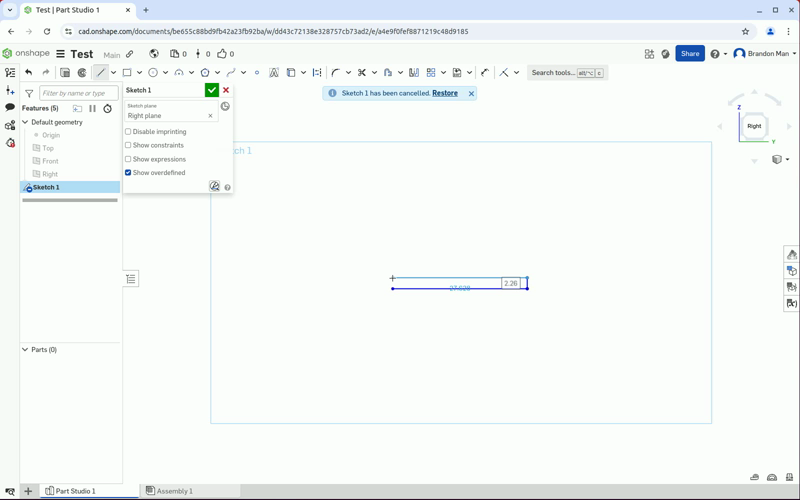
mouse_move(422, 277)
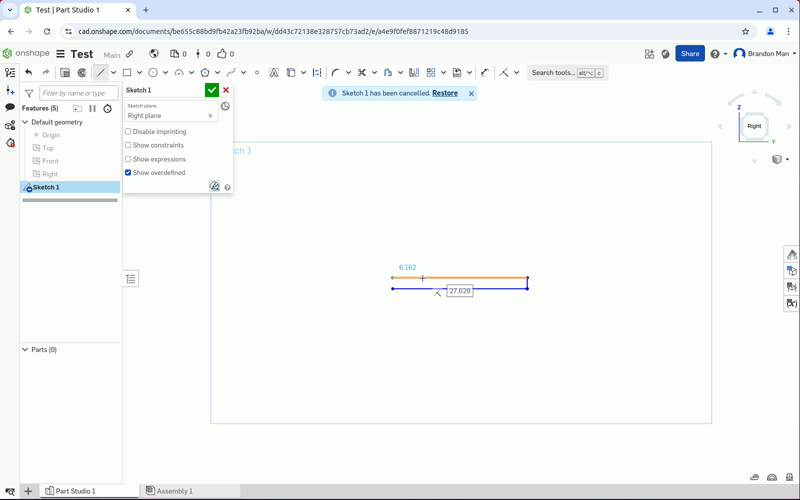
key_down(shift)
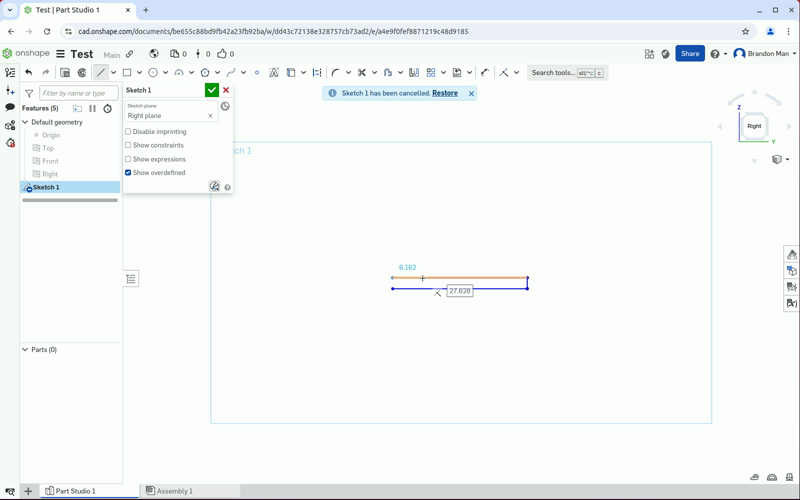
mouse_move(392, 288)
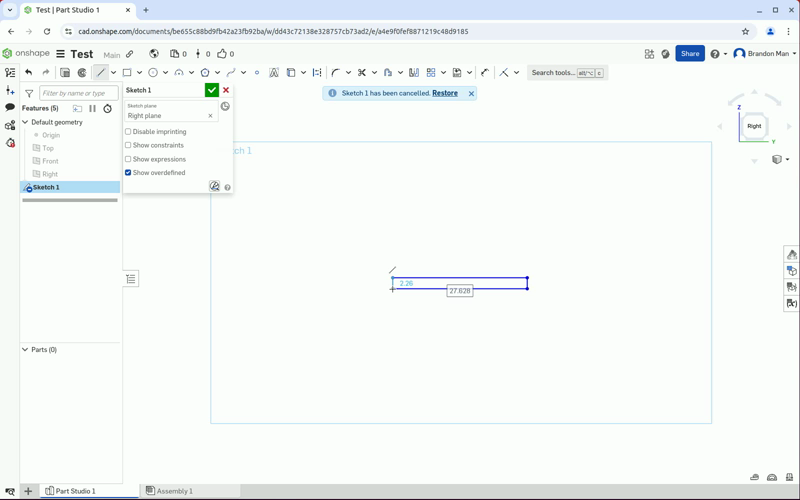
key_up(shift)
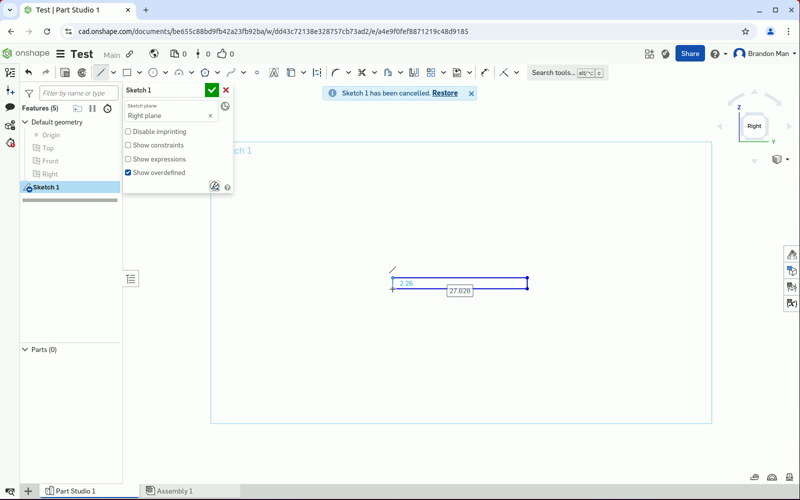
click(392, 288)
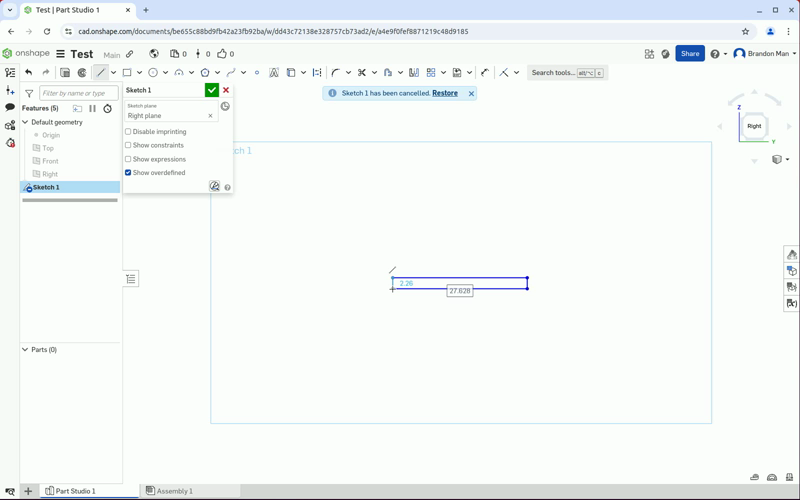
key(esc)
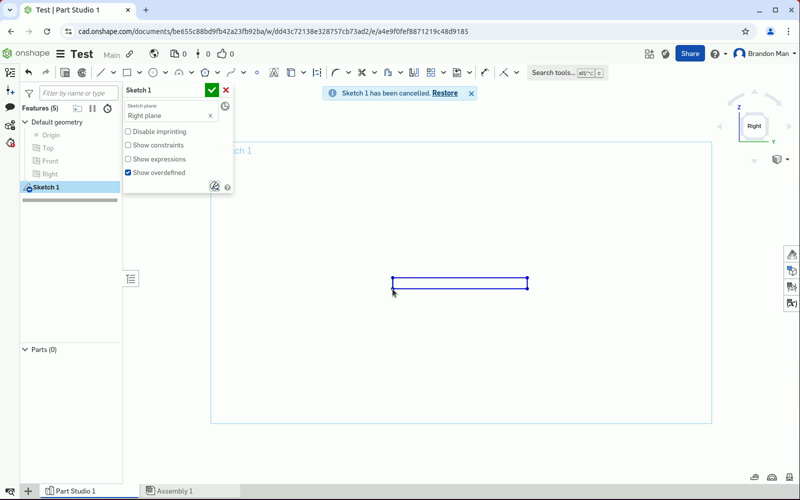
mouse_move(440, 283)
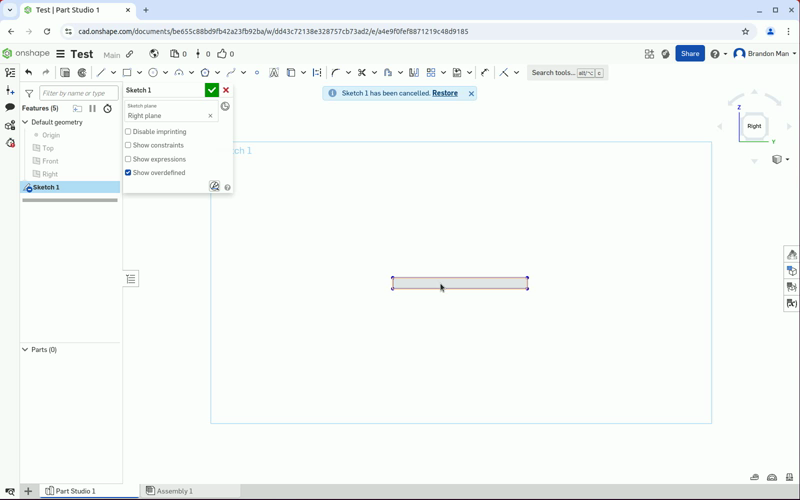
scroll(6)
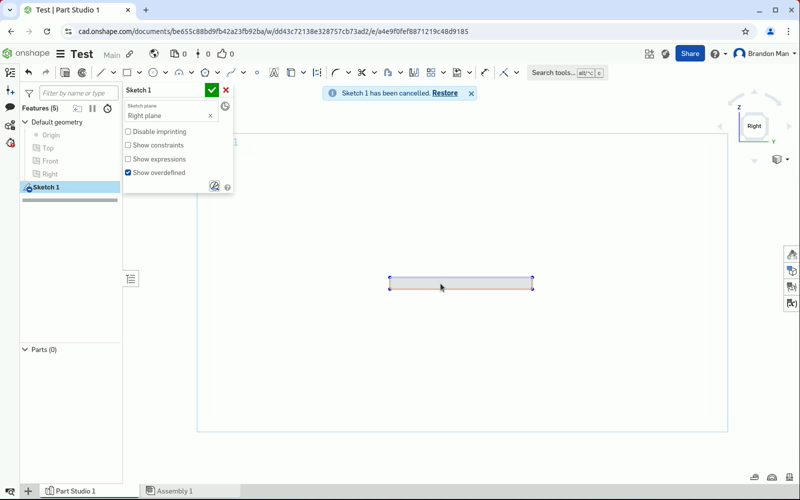
scroll(6)
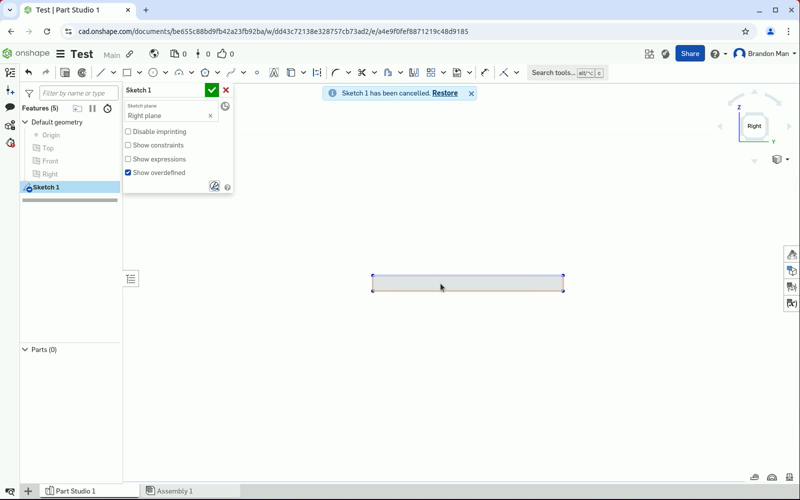
scroll(6)
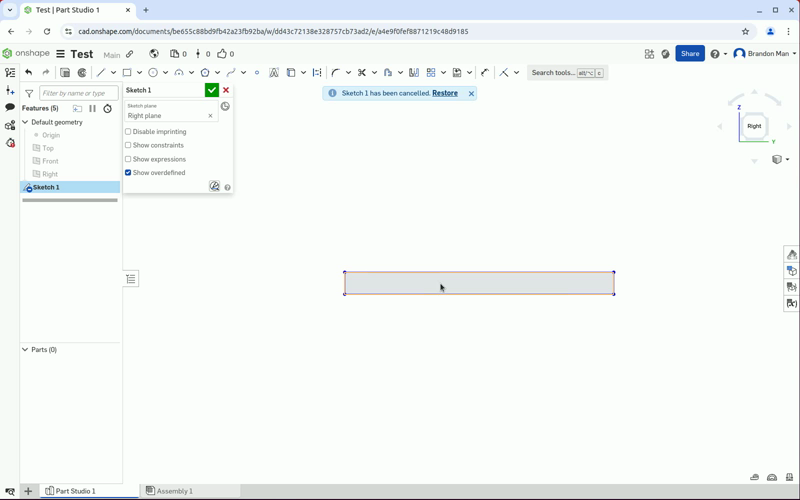
scroll(6)
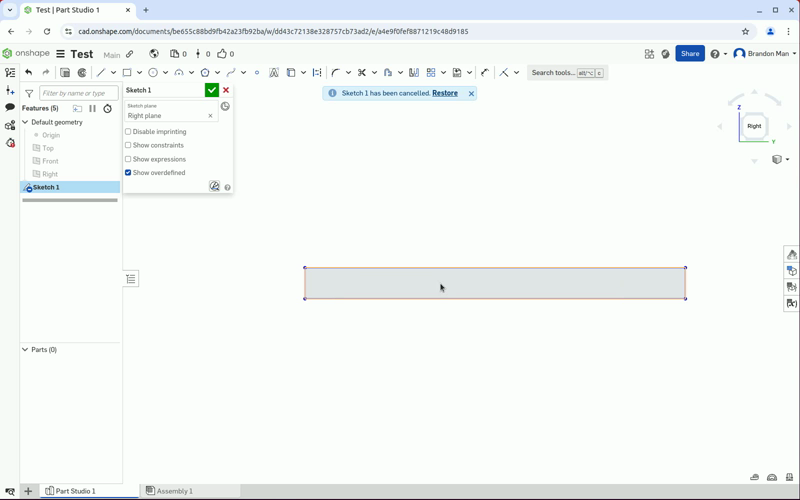
scroll(6)
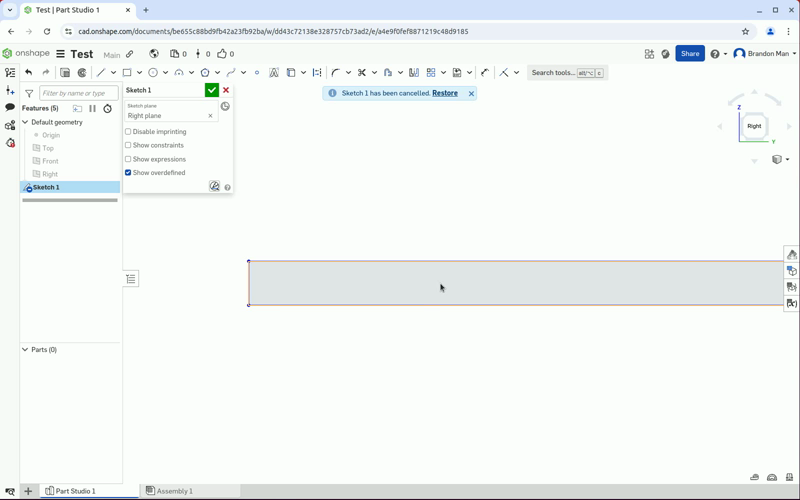
scroll(6)
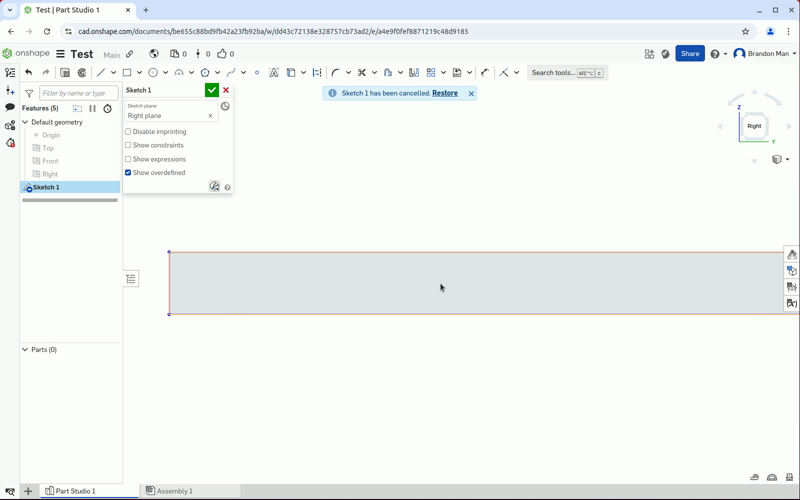
scroll(6)
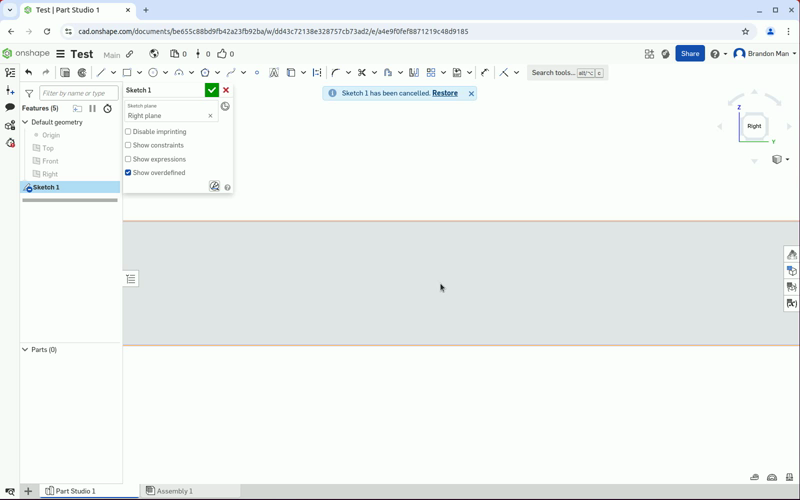
click(440, 283)
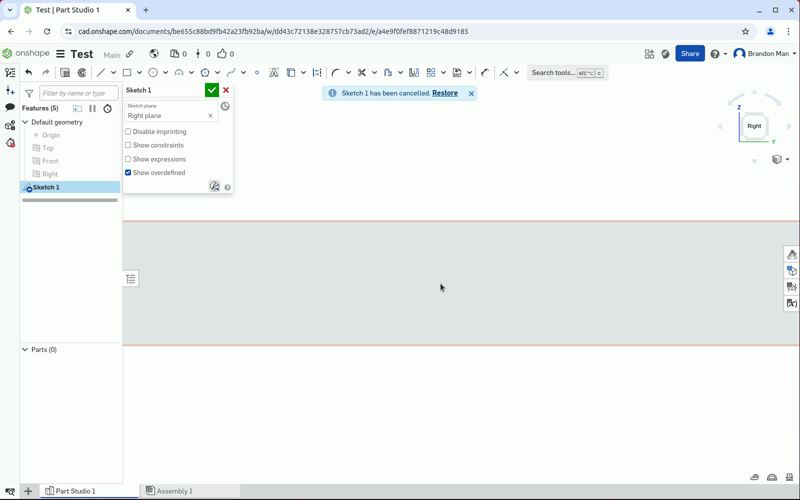
scroll(-6)
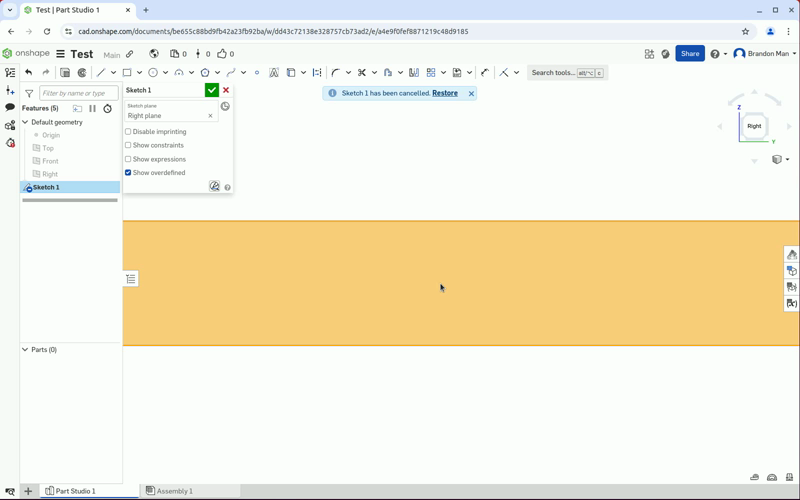
scroll(-6)
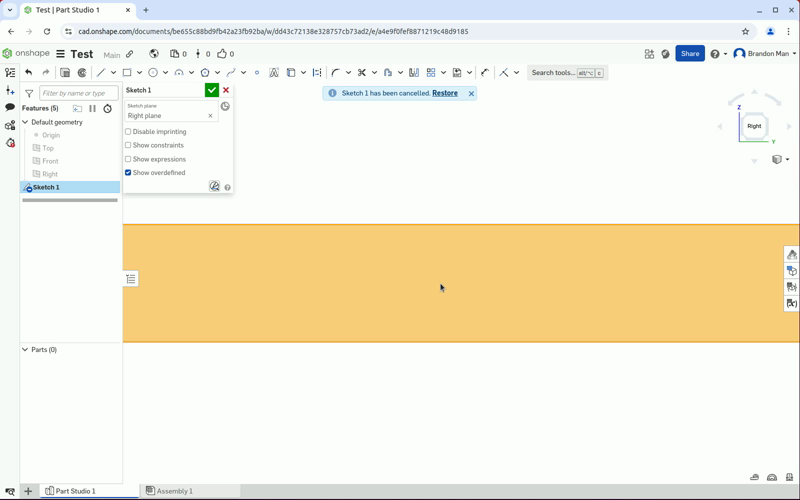
scroll(-6)
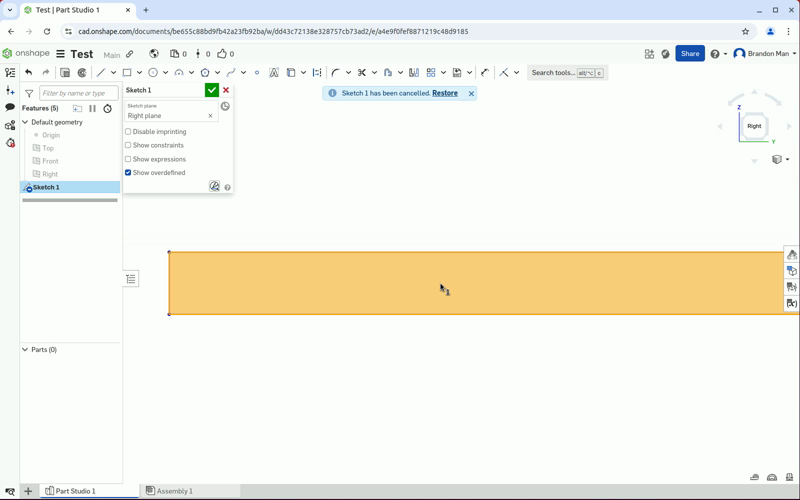
scroll(-6)
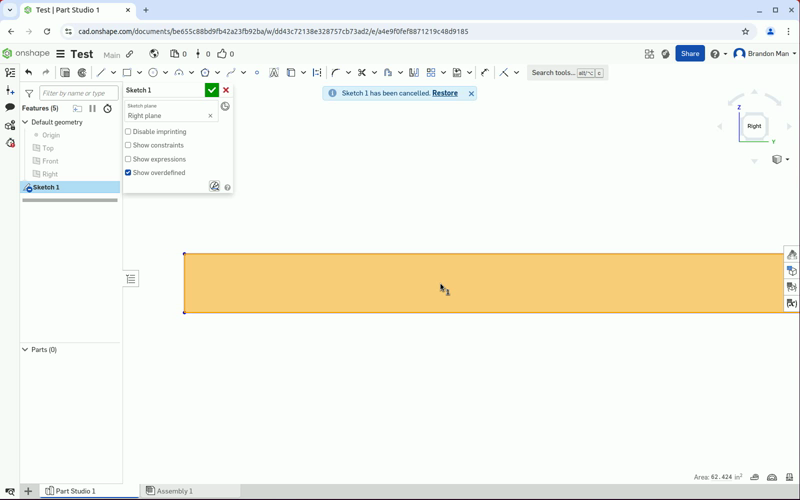
scroll(-6)
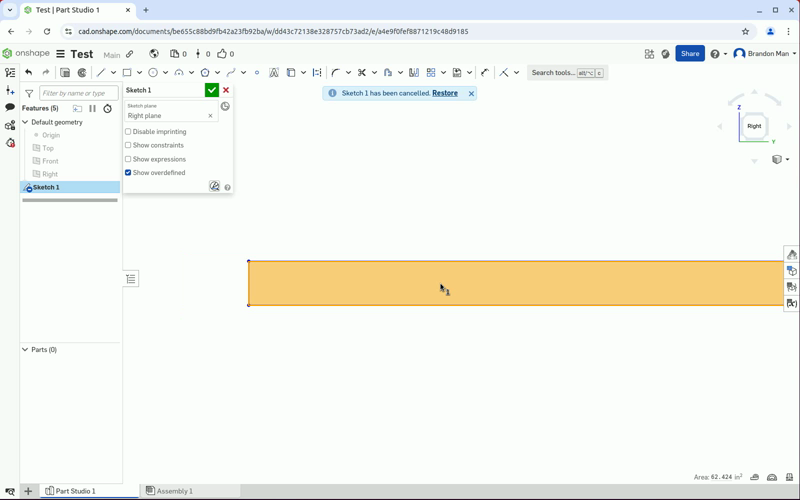
scroll(-6)
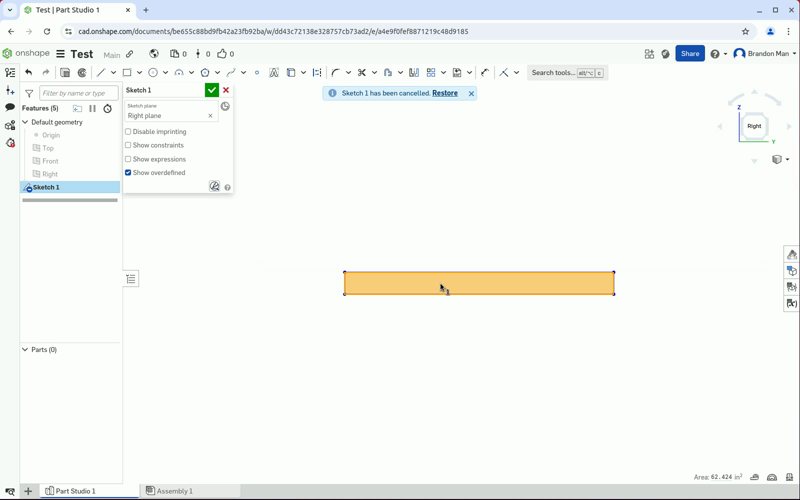
scroll(-6)
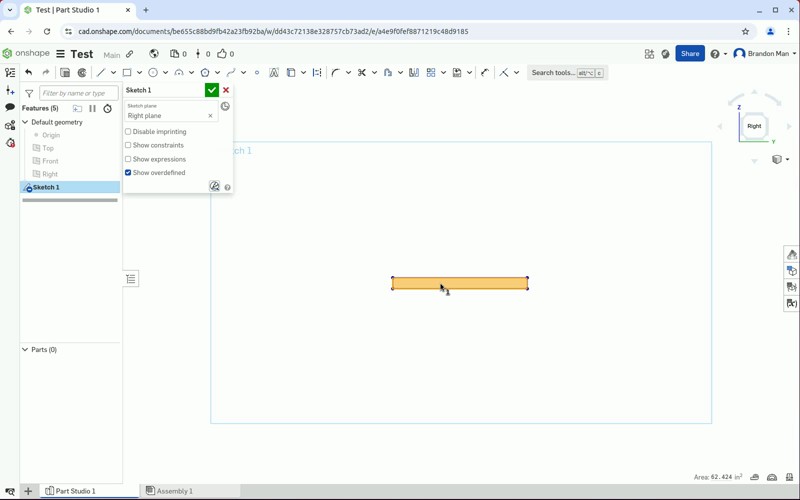
mouse_move(73, 352)
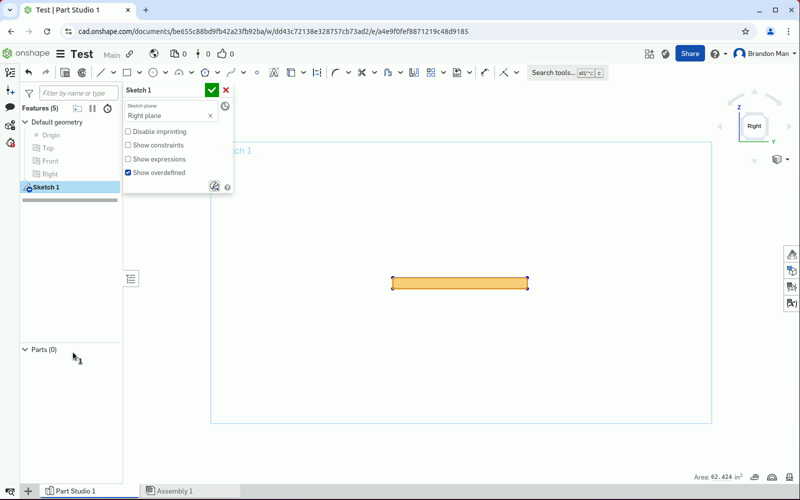
key(shift+y)
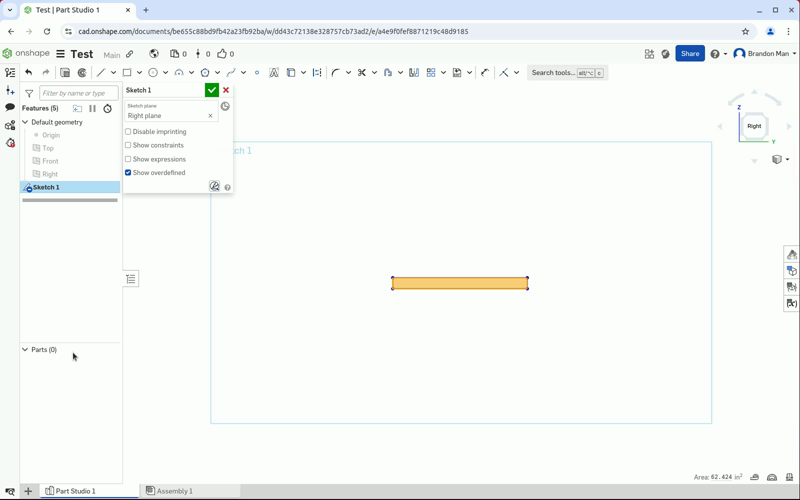
key(shift+e)
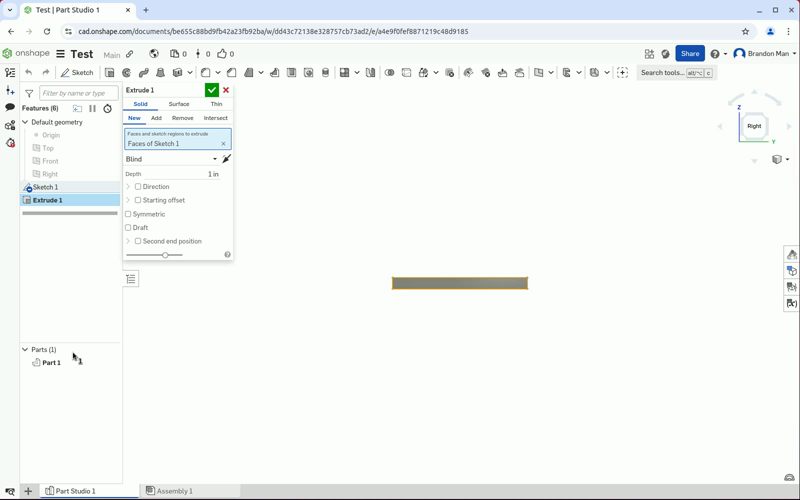
mouse_move(143, 106)
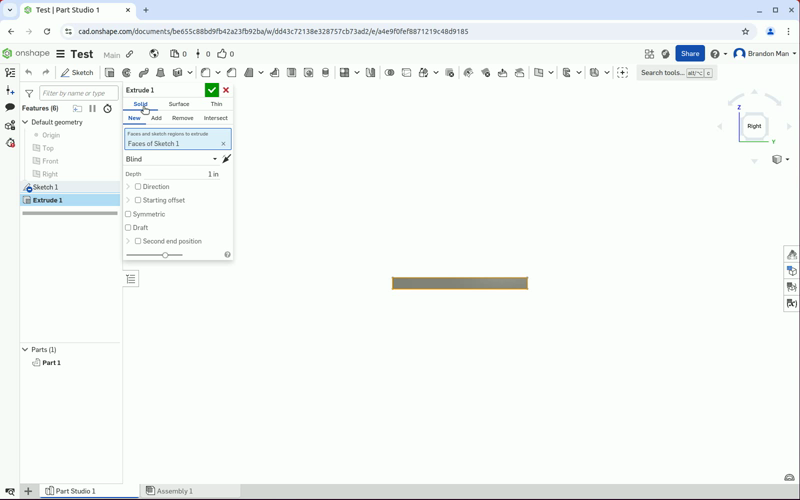
click(143, 106)
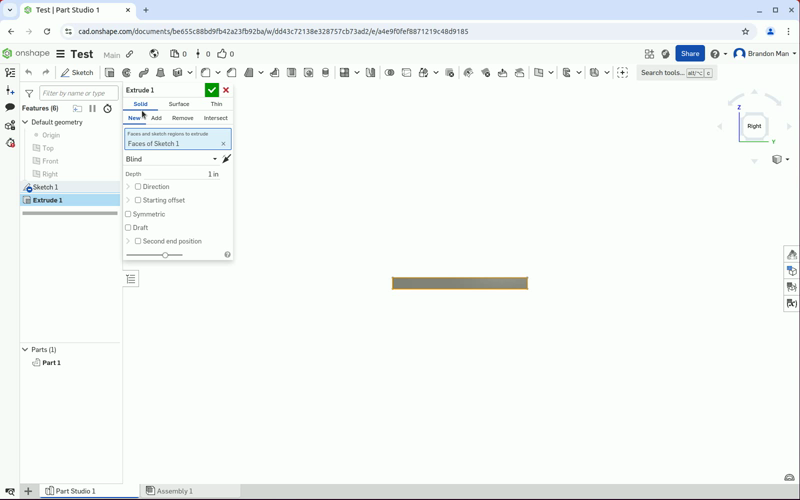
mouse_move(137, 120)
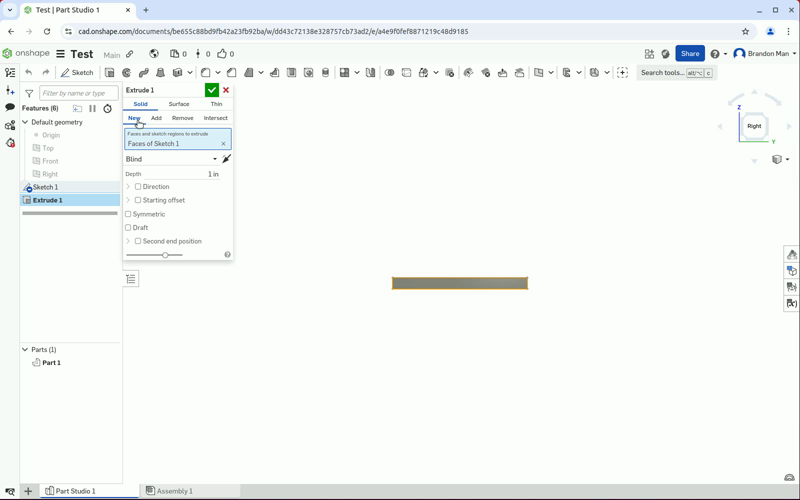
click(137, 120)
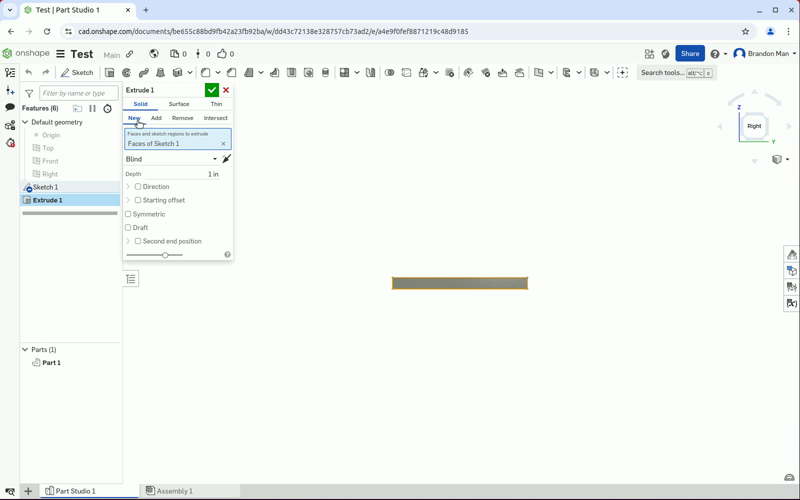
key(tab, 4)
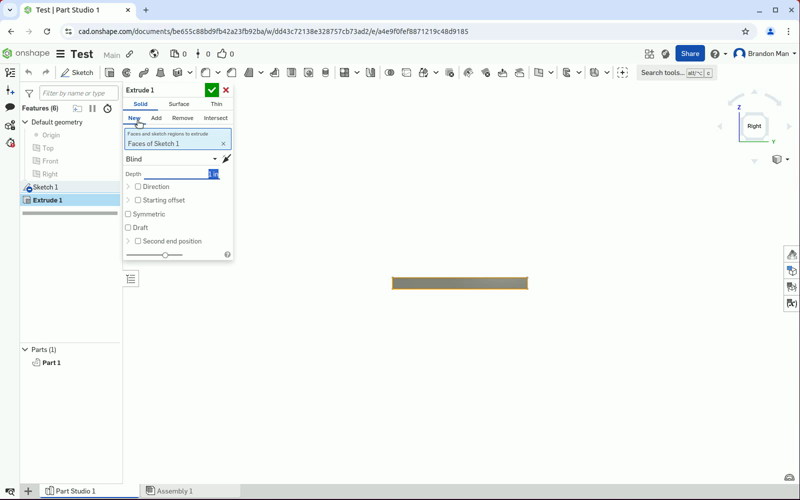
text(23.108)
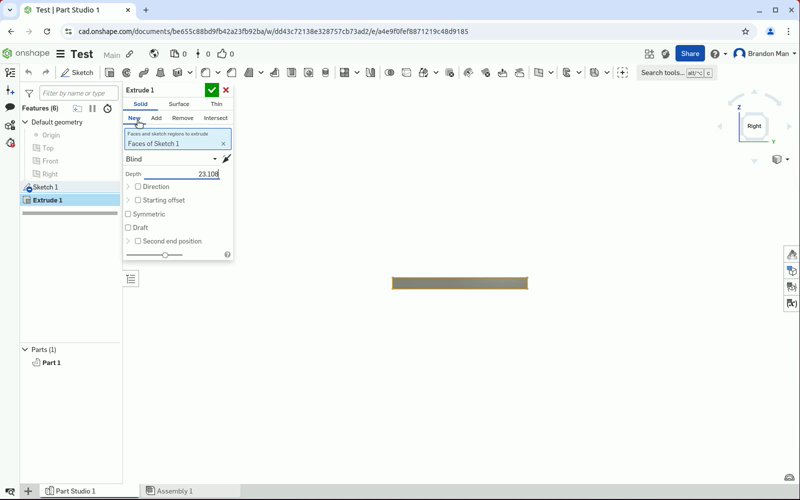
key(enter)
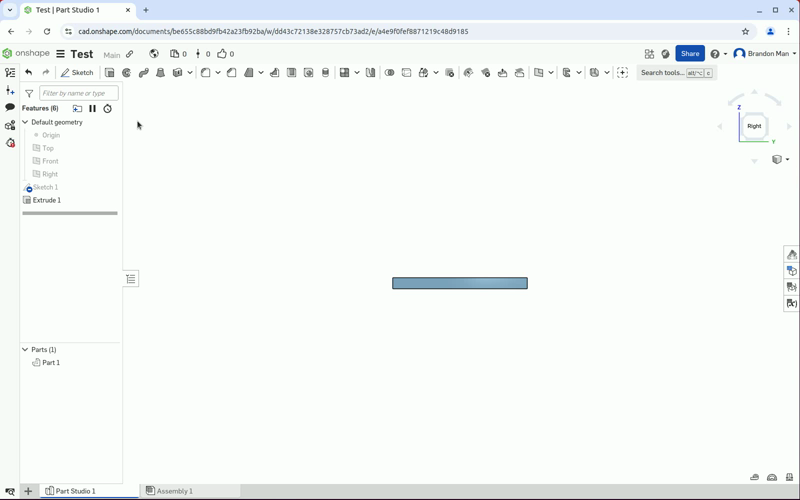
key(shift+h)
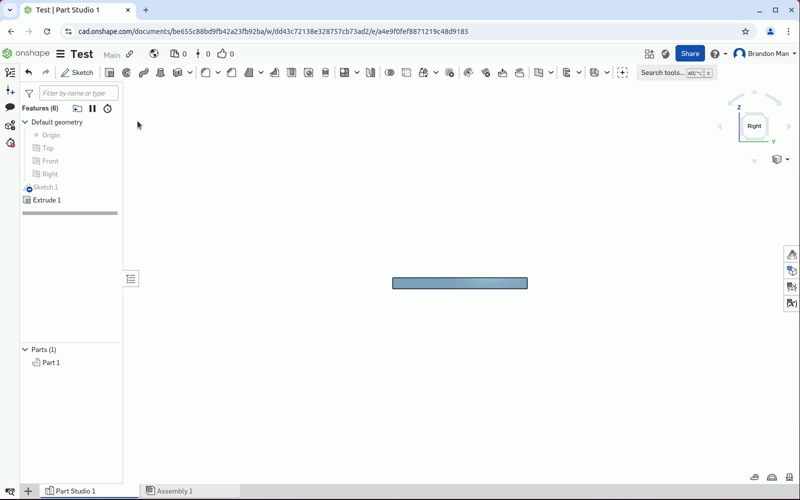
key(shift+h)
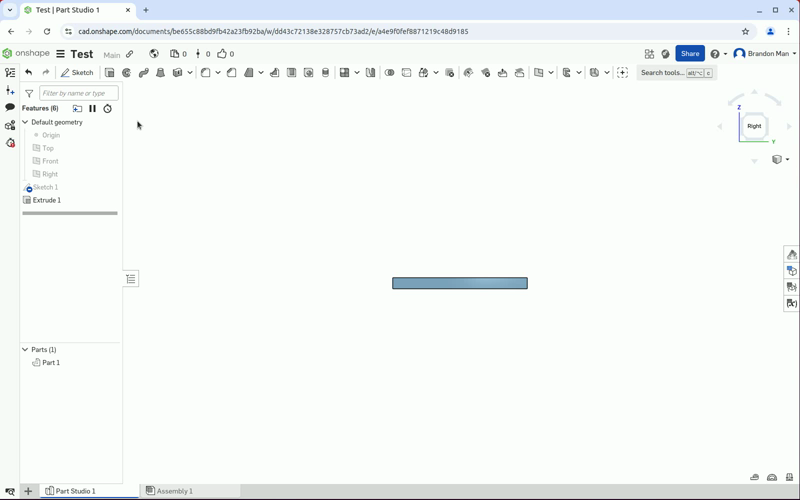
mouse_move(73, 189)
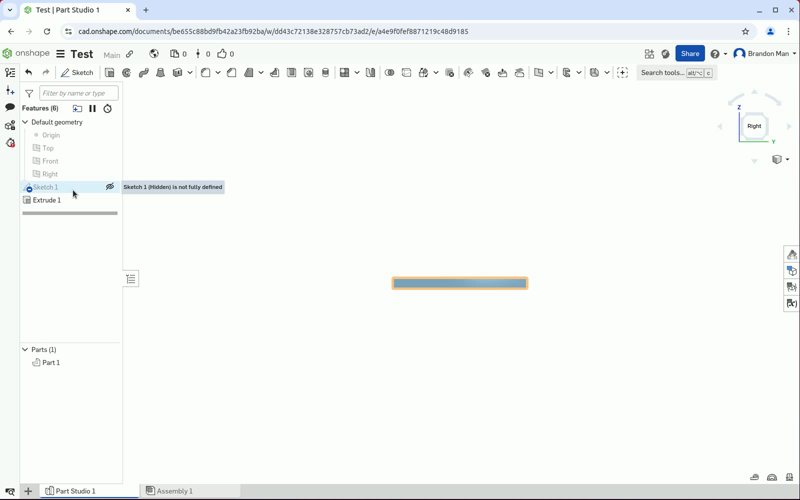
click(73, 189)
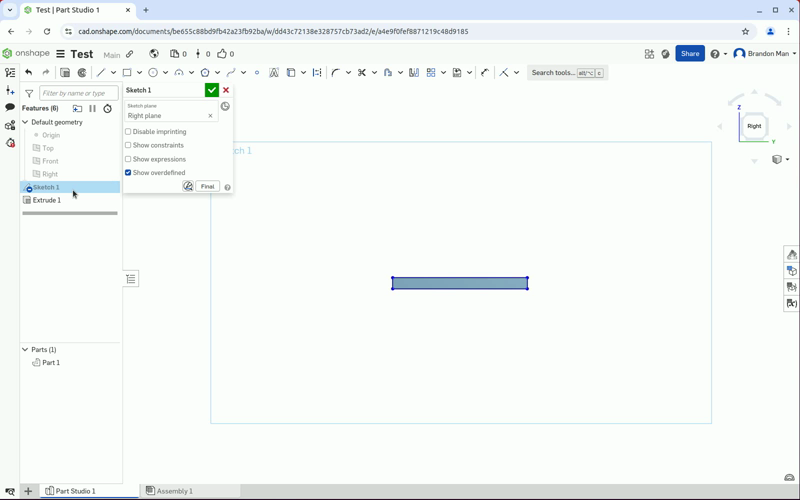
mouse_move(229, 92)
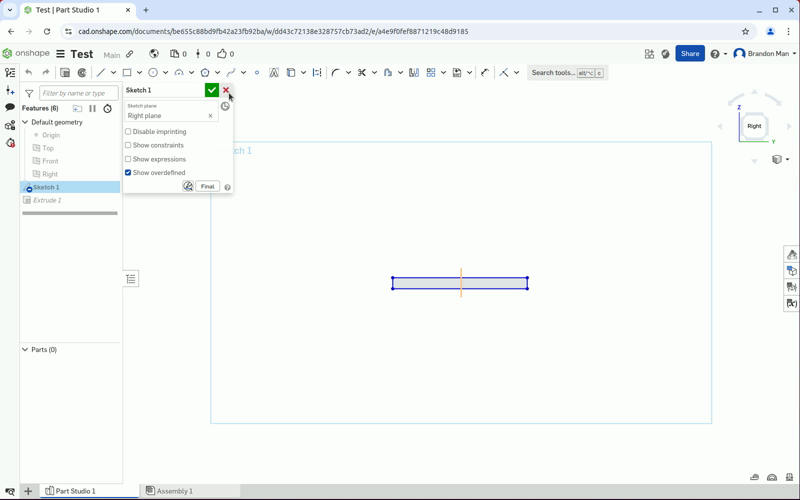
click(229, 92)
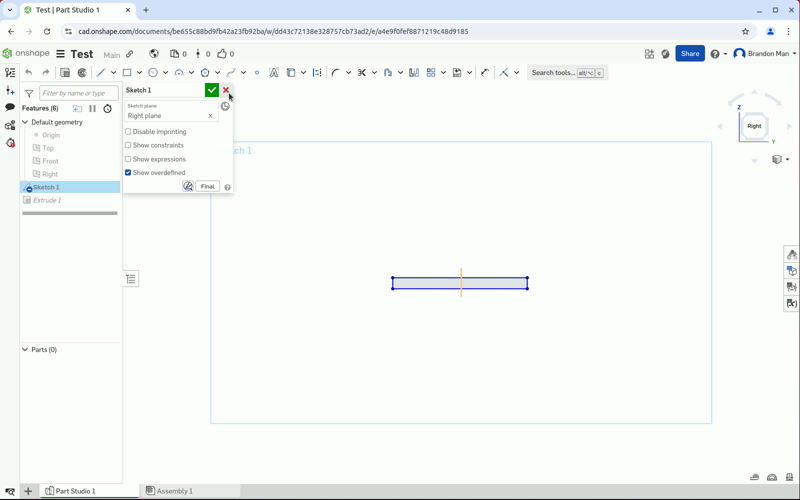
key(shift+s)
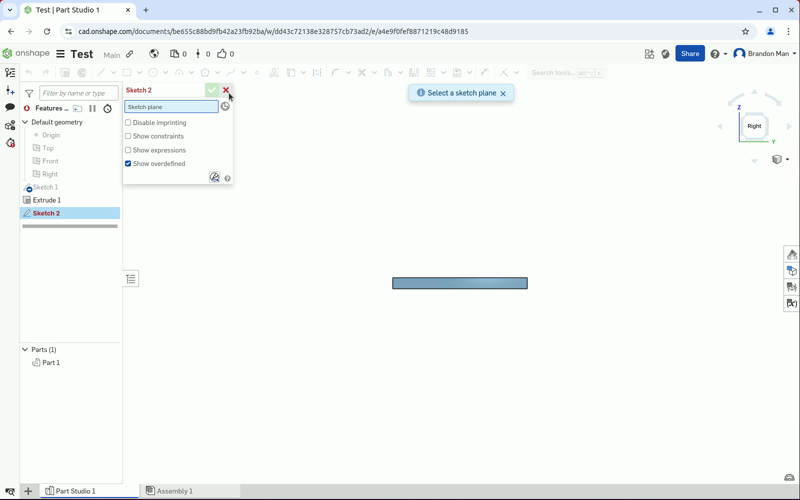
mouse_move(73, 176)
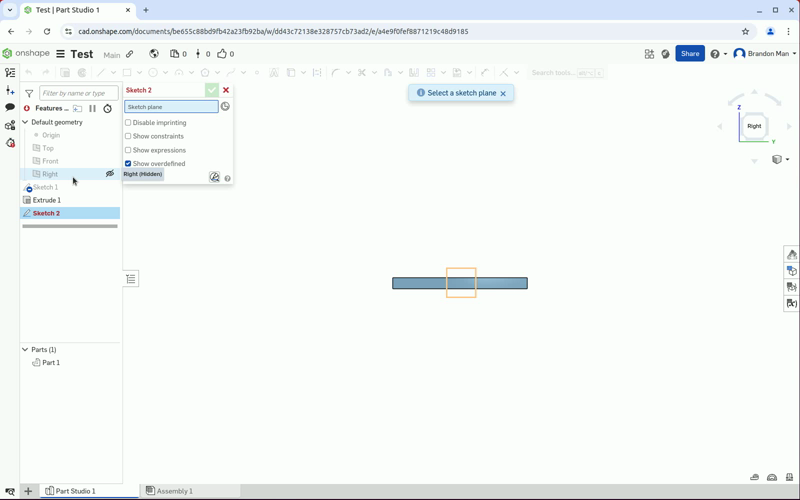
click(73, 176)
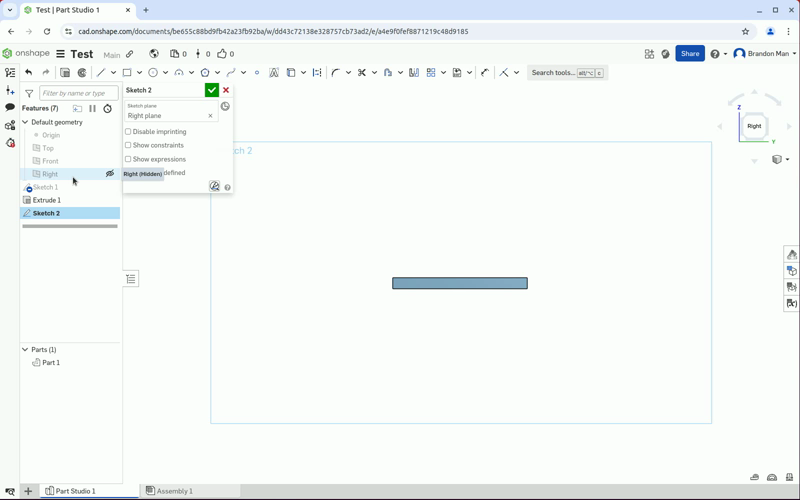
mouse_move(73, 352)
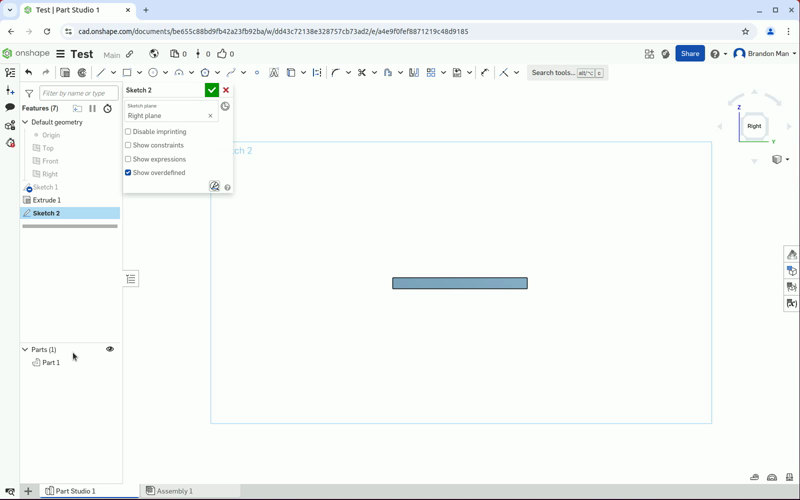
key(y)
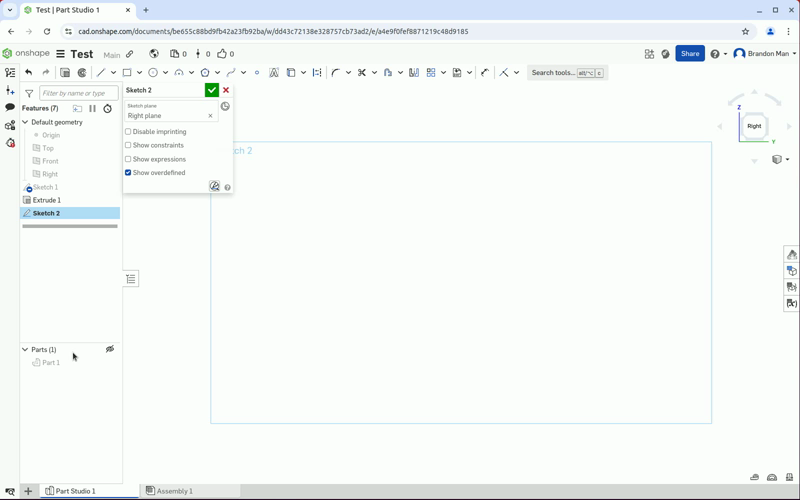
key(l)
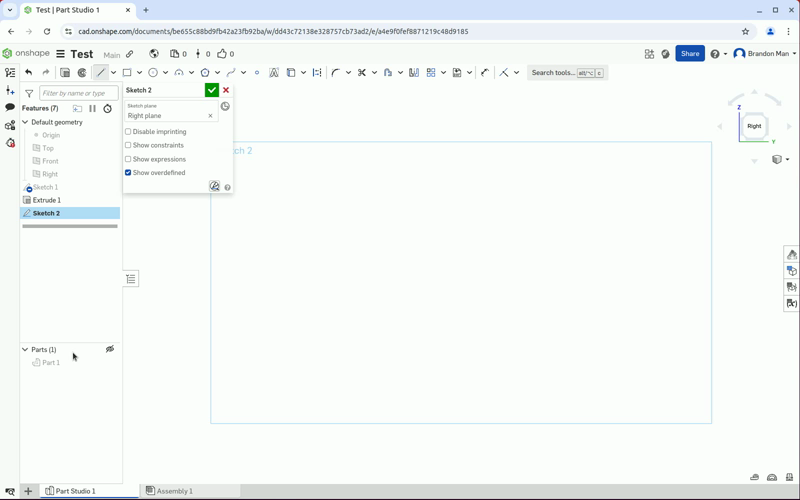
key_down(shift)
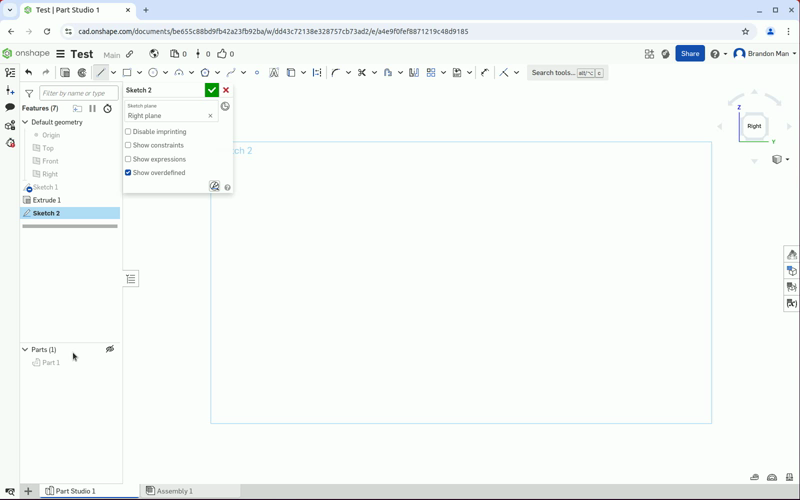
mouse_move(392, 276)
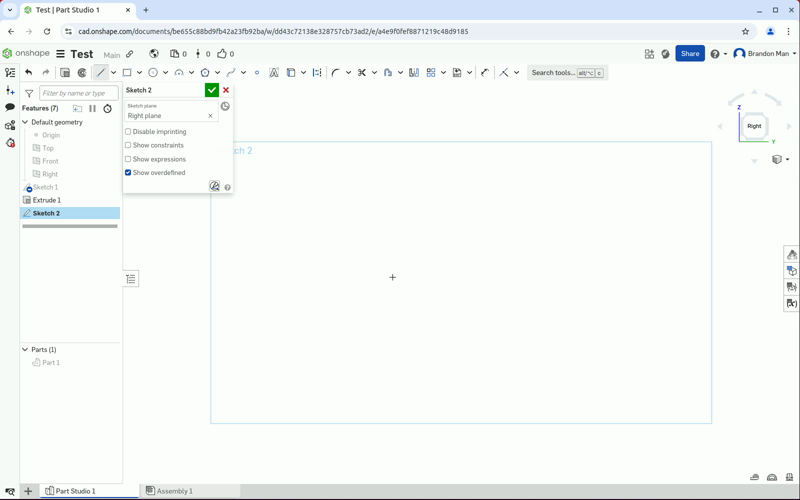
click(392, 276)
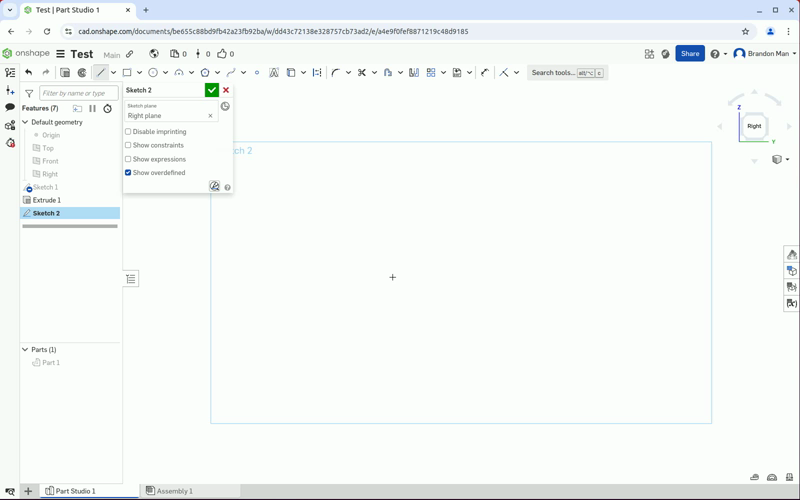
key_up(shift)
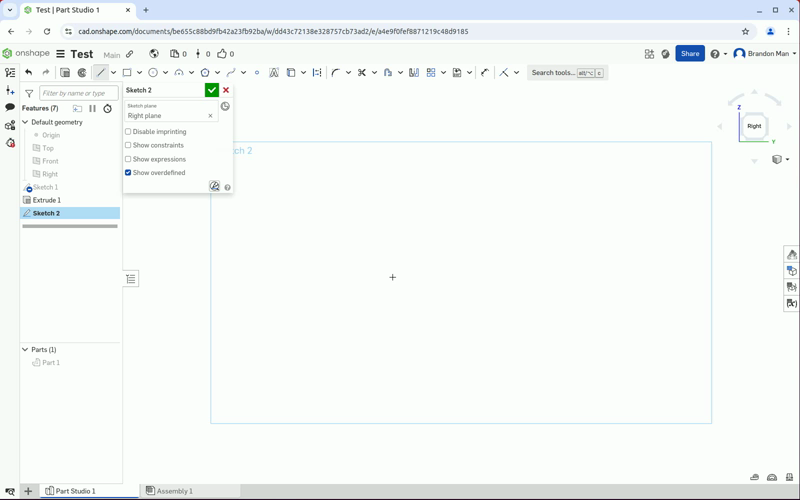
key_down(shift)
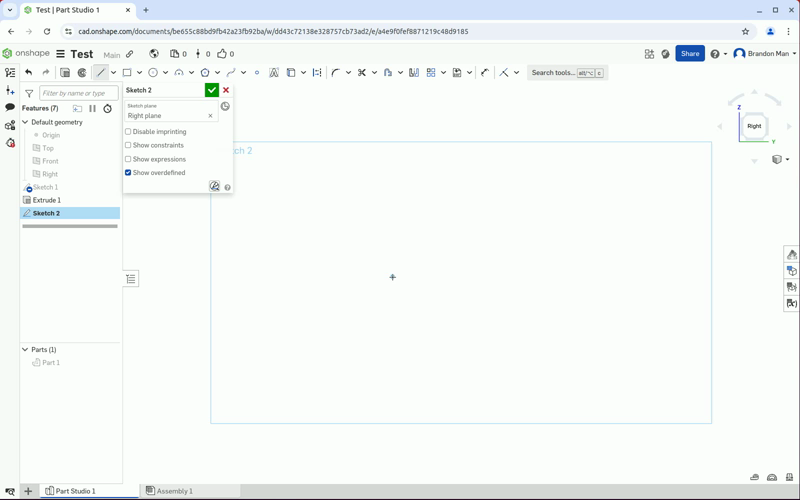
mouse_move(527, 277)
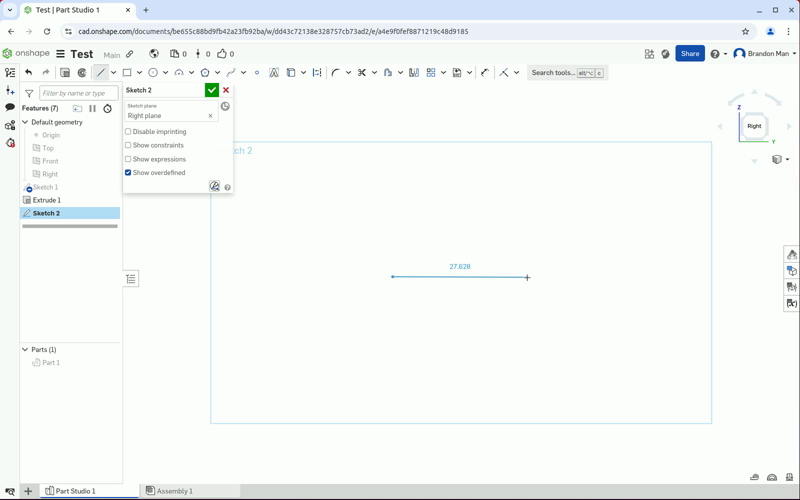
click(527, 277)
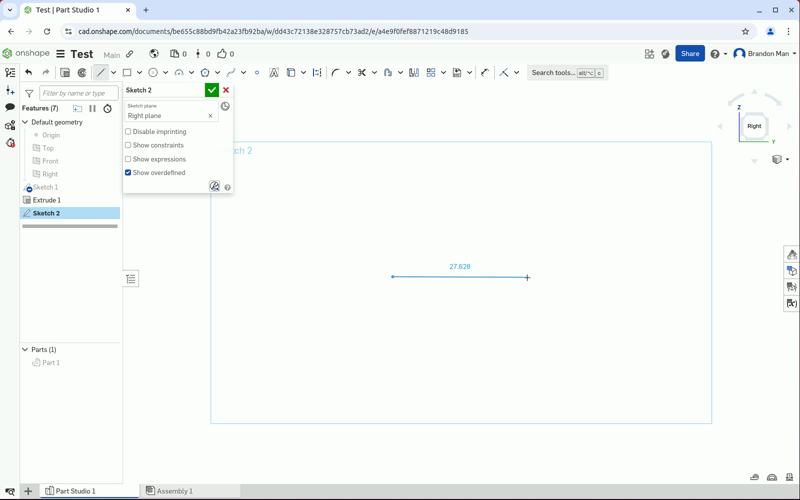
key_up(shift)
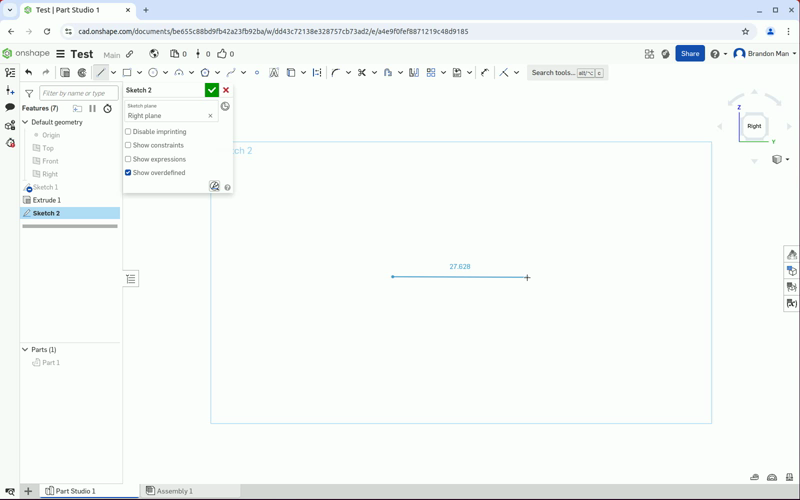
key(esc)
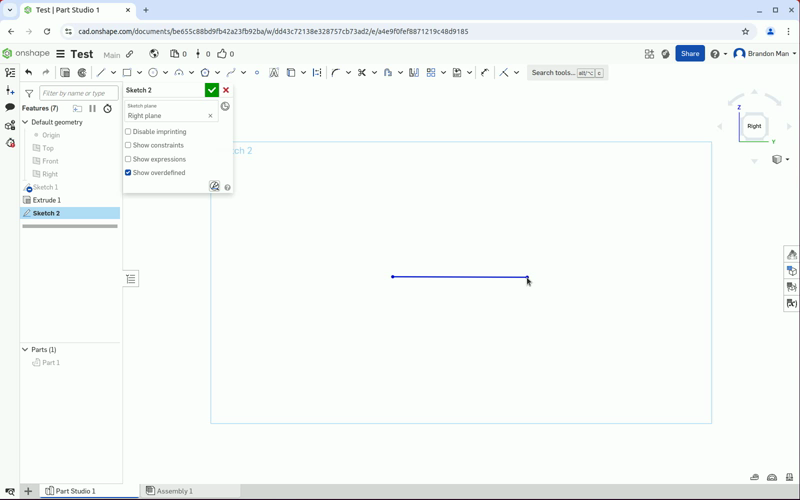
key(a)
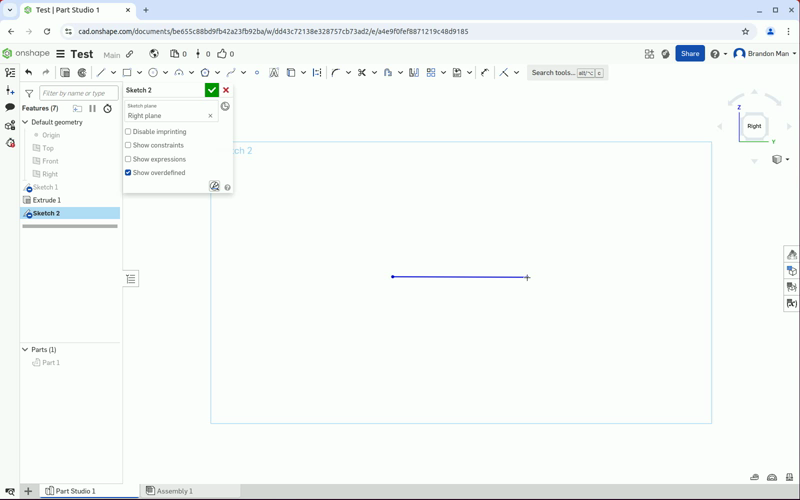
mouse_move(527, 277)
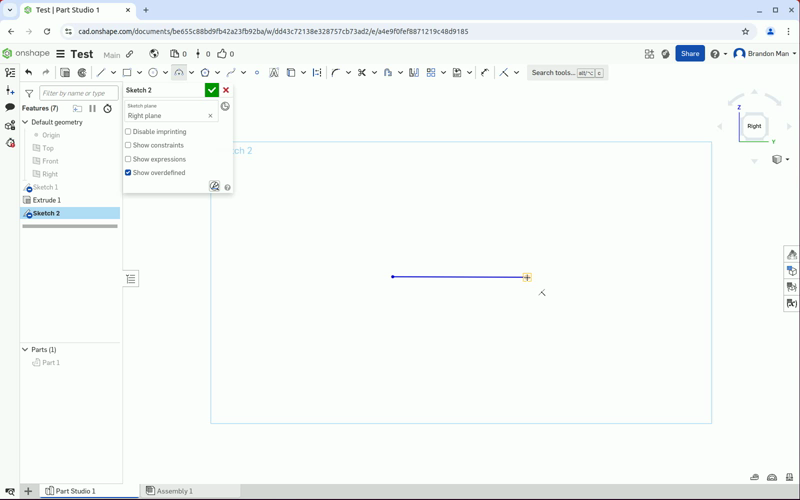
click(527, 277)
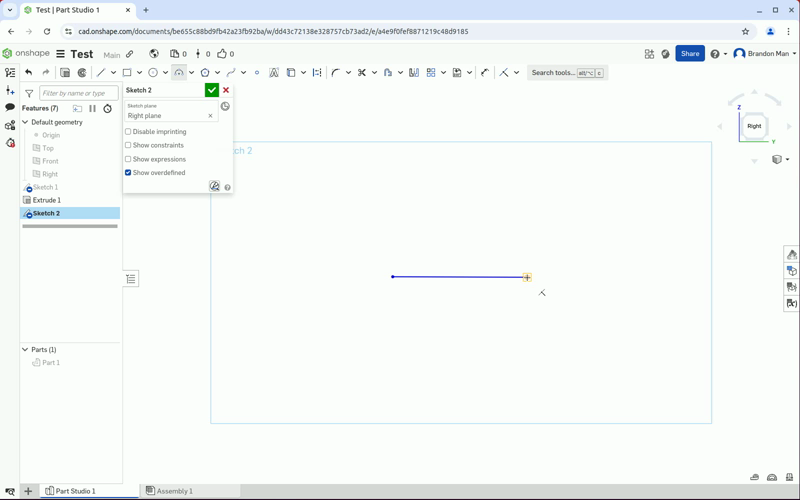
mouse_move(392, 276)
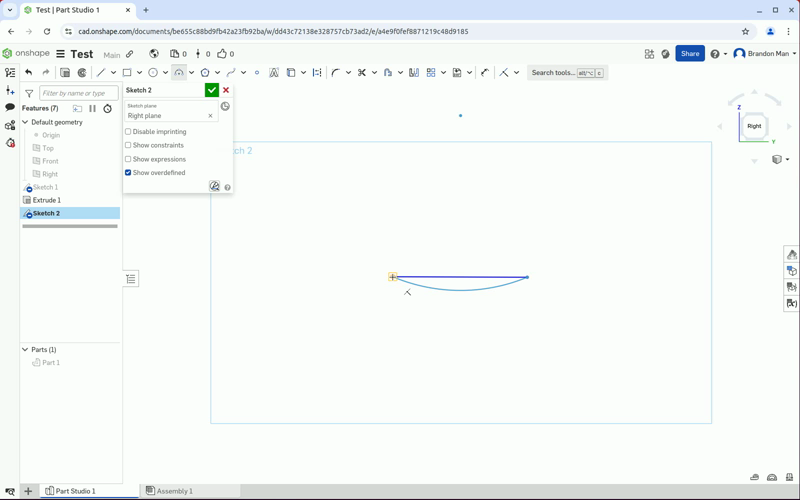
click(392, 276)
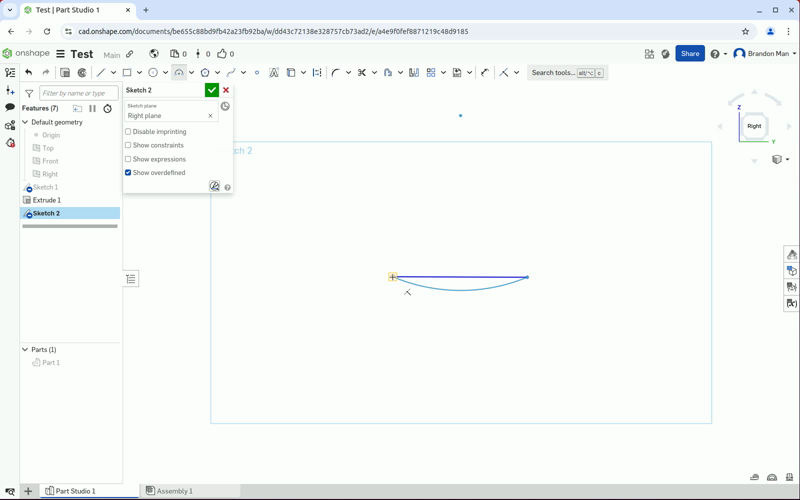
key_down(shift)
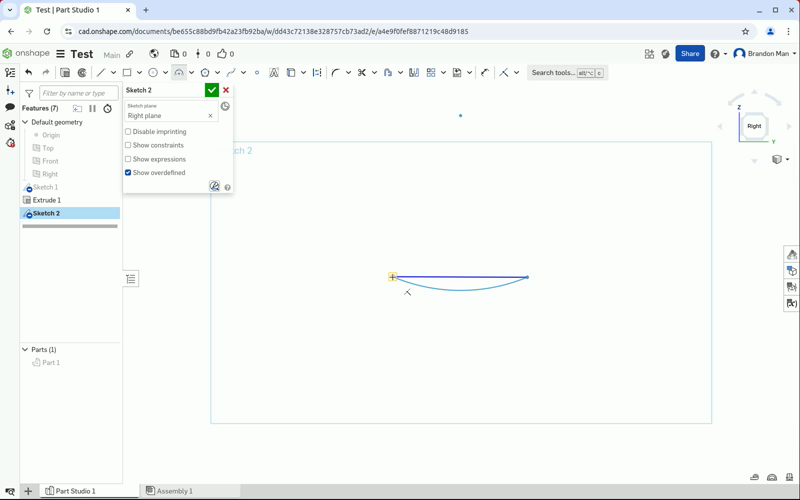
mouse_move(460, 209)
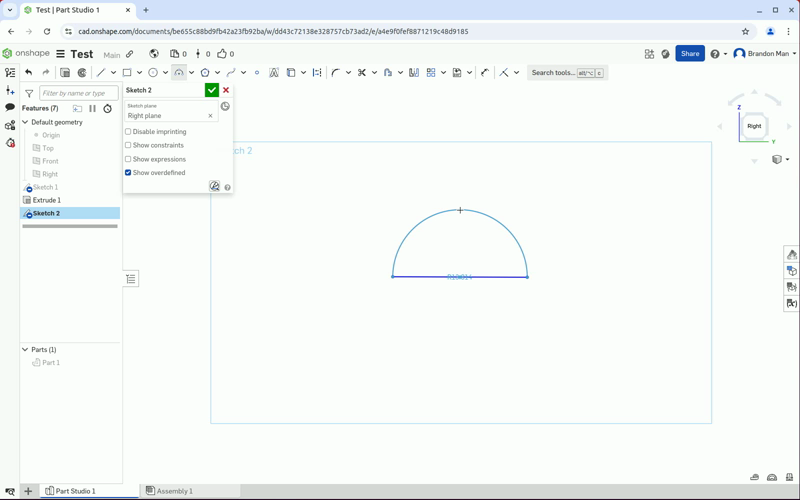
click(460, 209)
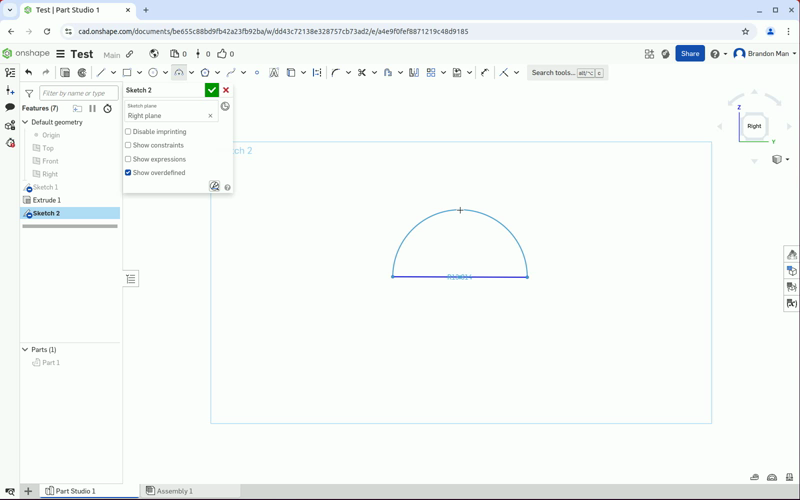
key_up(shift)
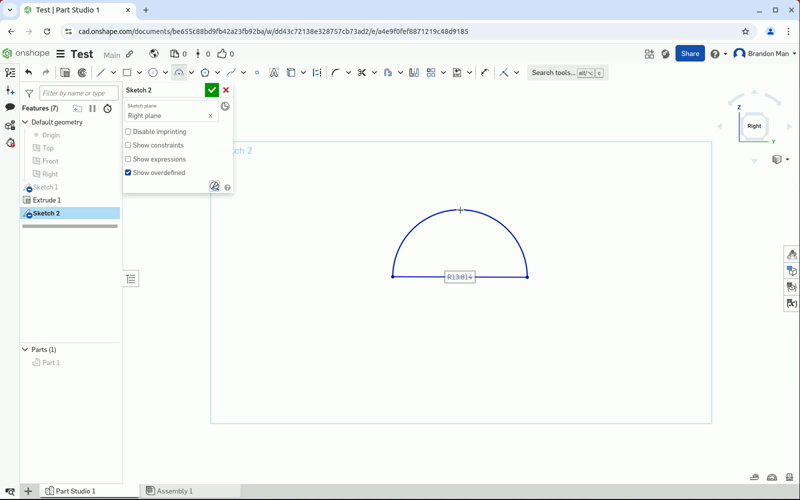
key(esc)
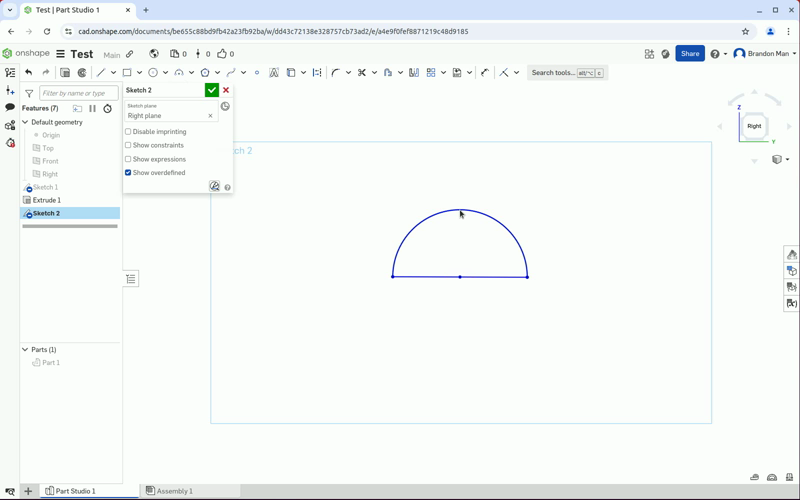
mouse_move(424, 225)
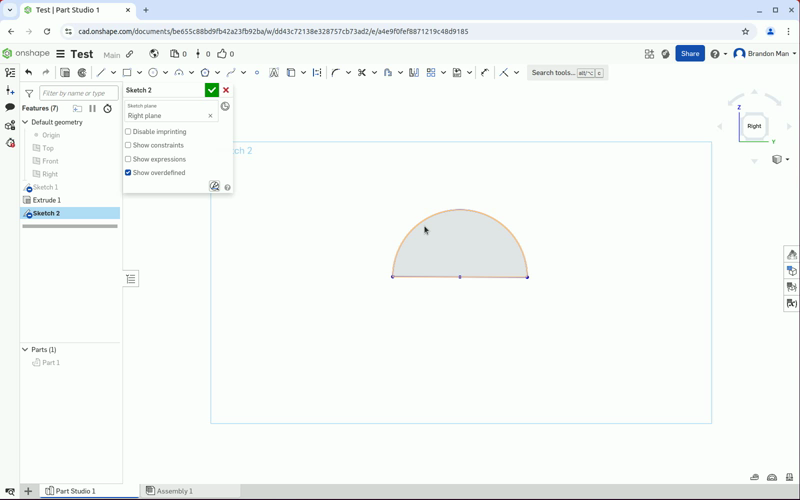
click(424, 225)
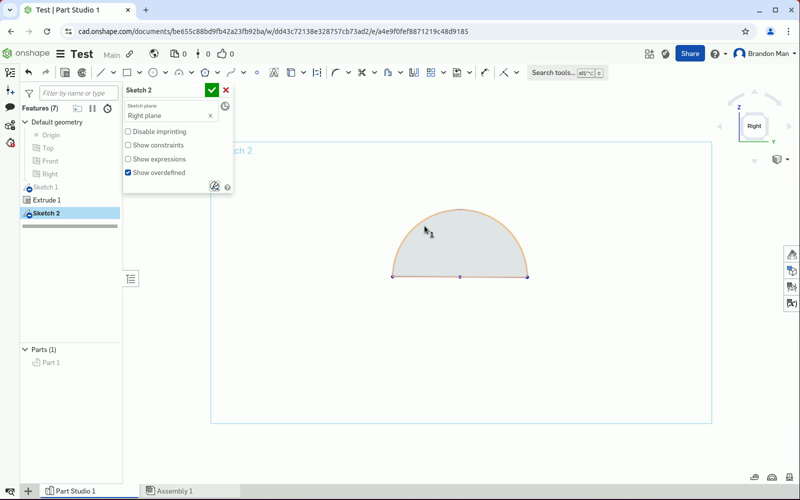
mouse_move(73, 352)
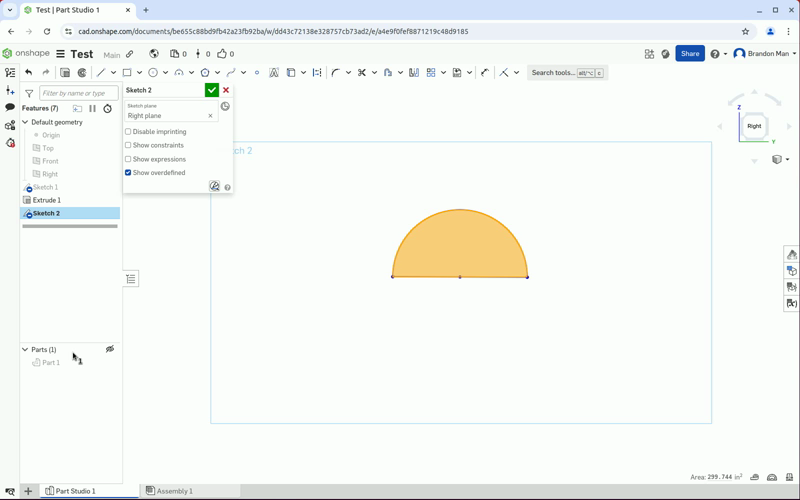
key(shift+y)
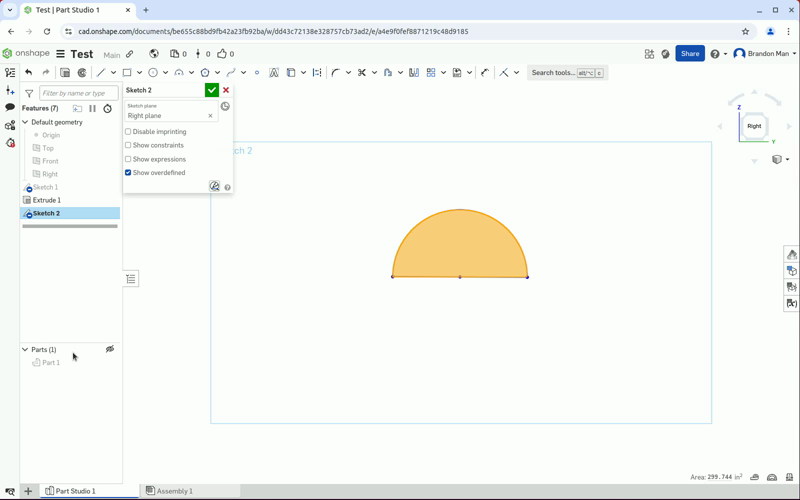
key(shift+e)
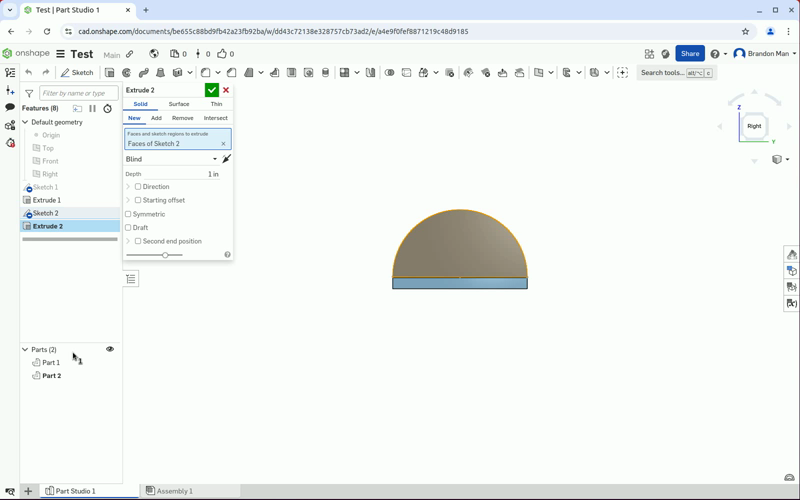
mouse_move(143, 106)
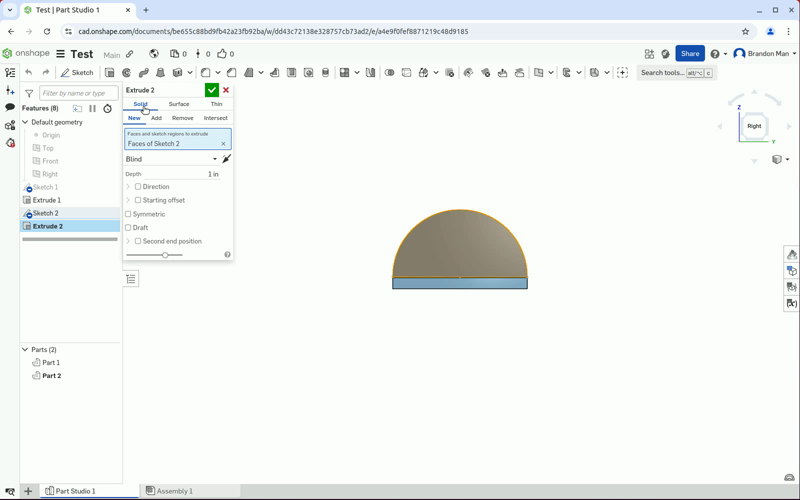
click(143, 106)
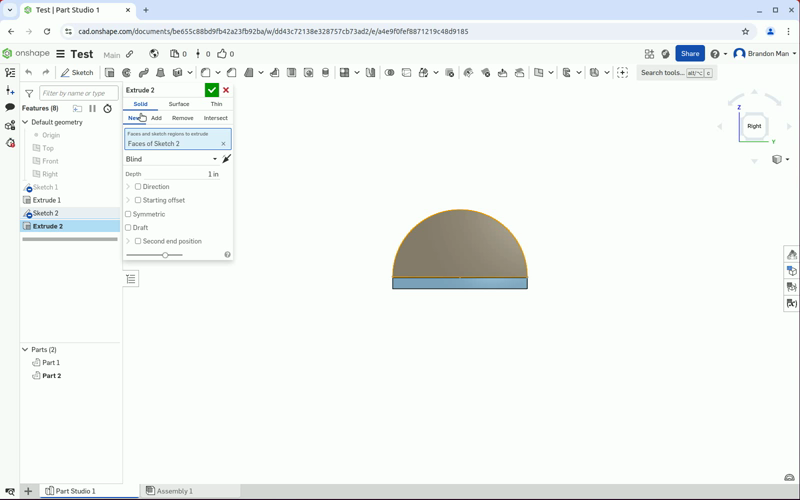
mouse_move(137, 120)
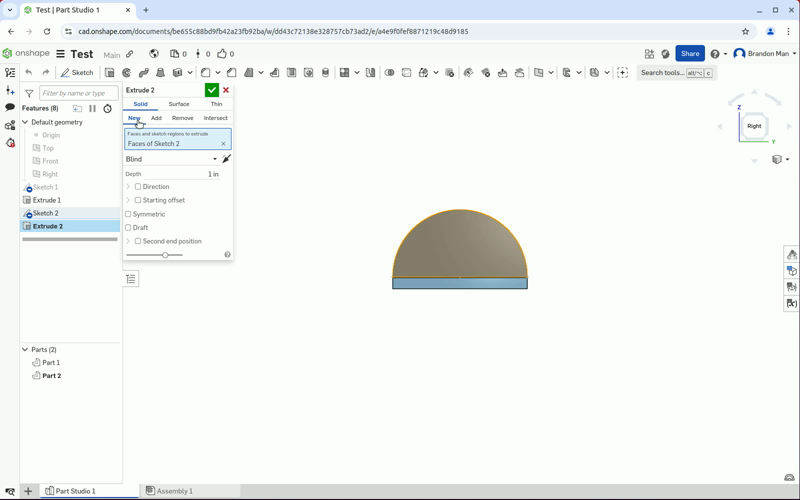
click(137, 120)
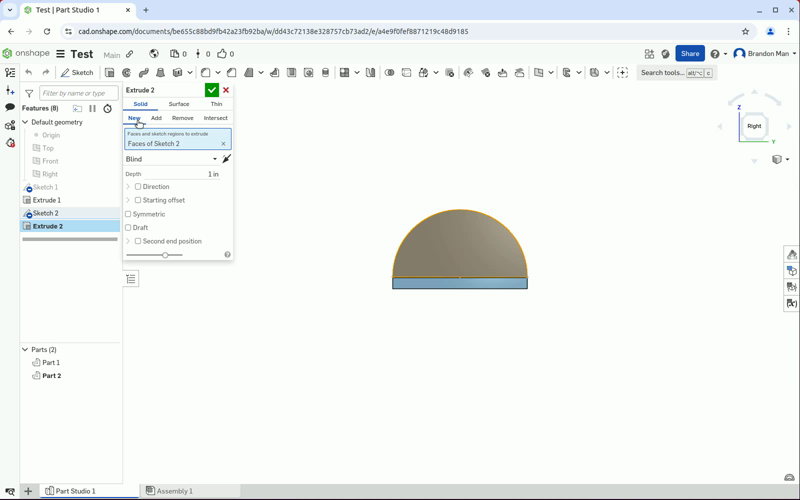
key(tab, 4)
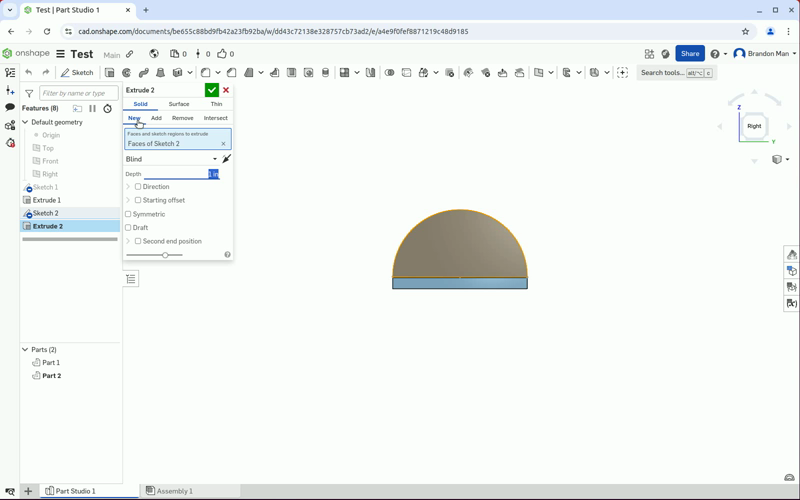
text(23.108)
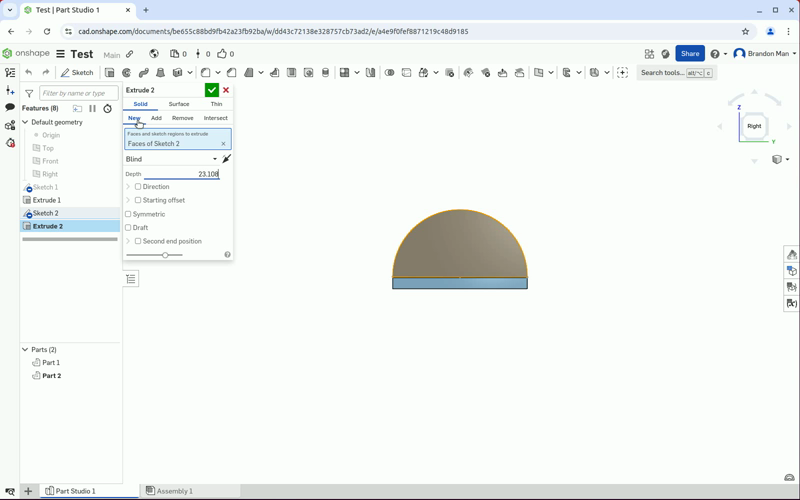
key(enter)
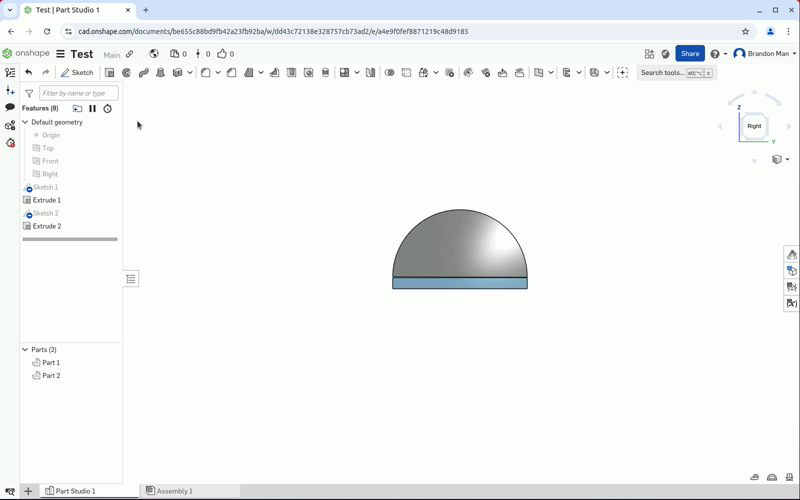
key(shift+h)
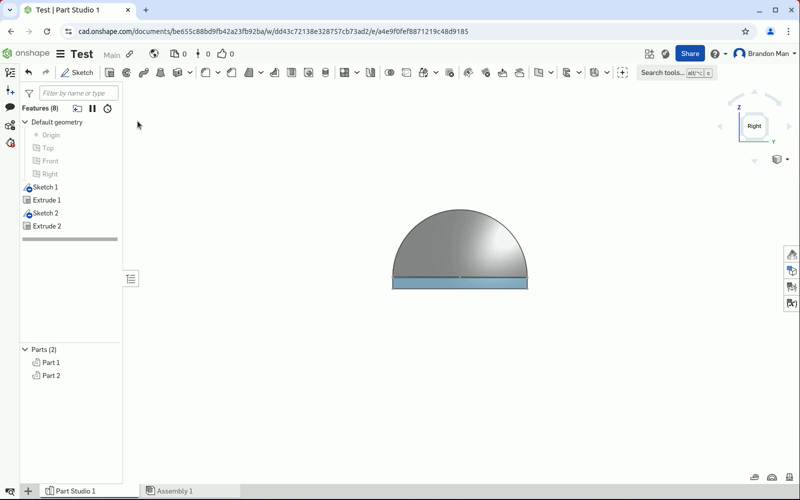
key(shift+h)
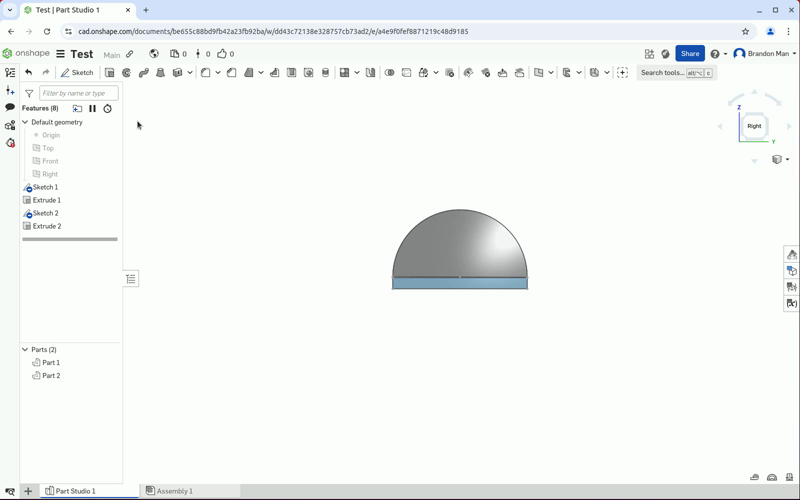
key(shift+7)
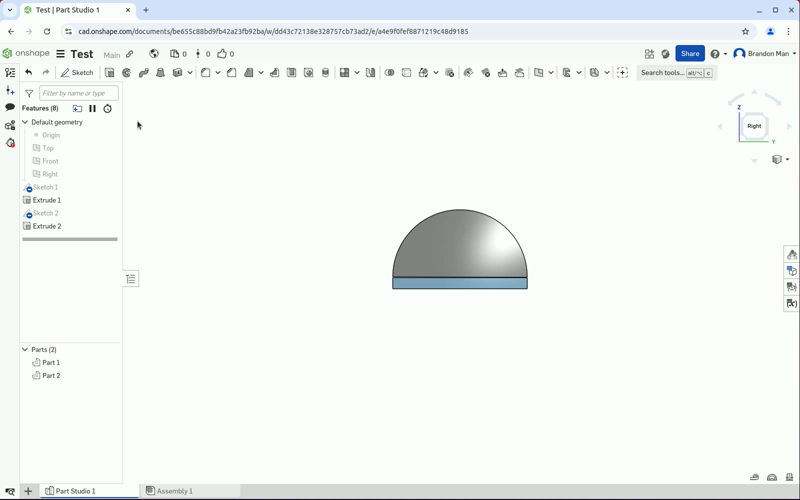
key(right, 2)
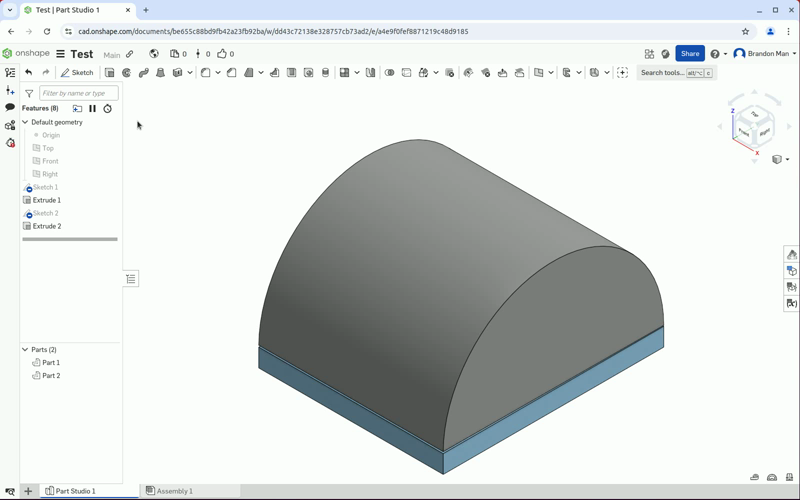
key(down, 2)
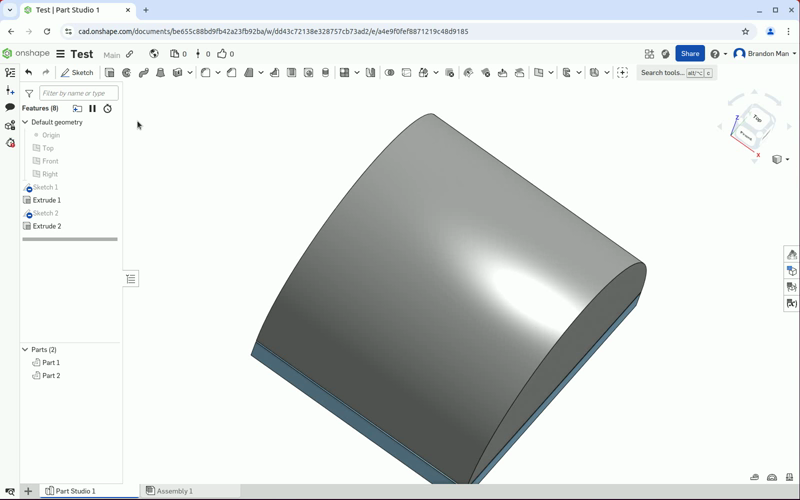
key(up, 2)
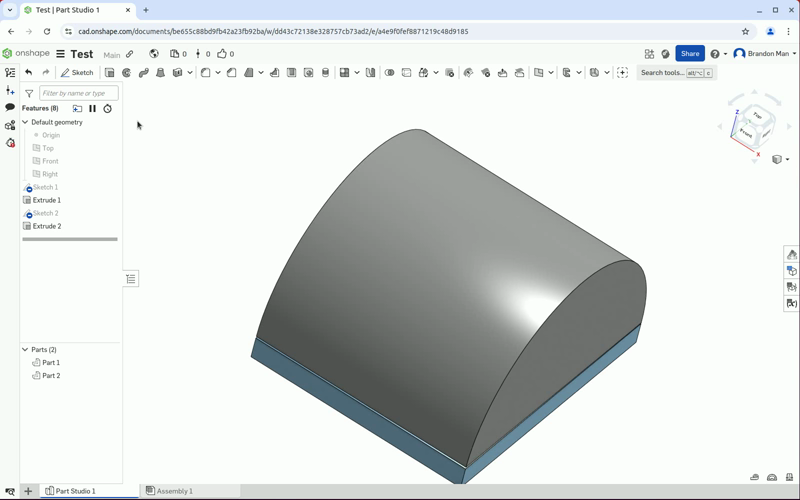
key(left, 2)
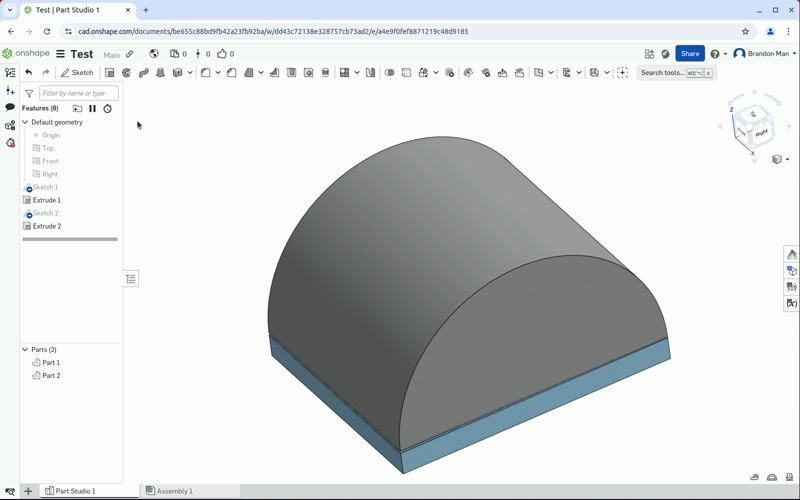
mouse_move(73, 189)
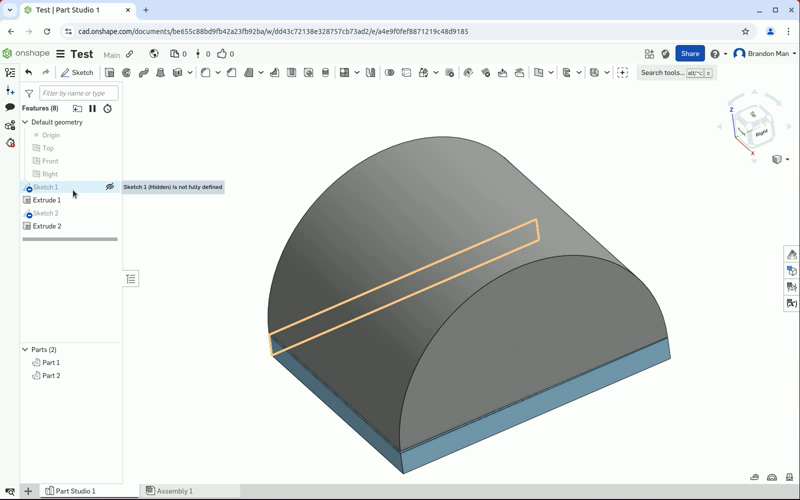
click(73, 189)